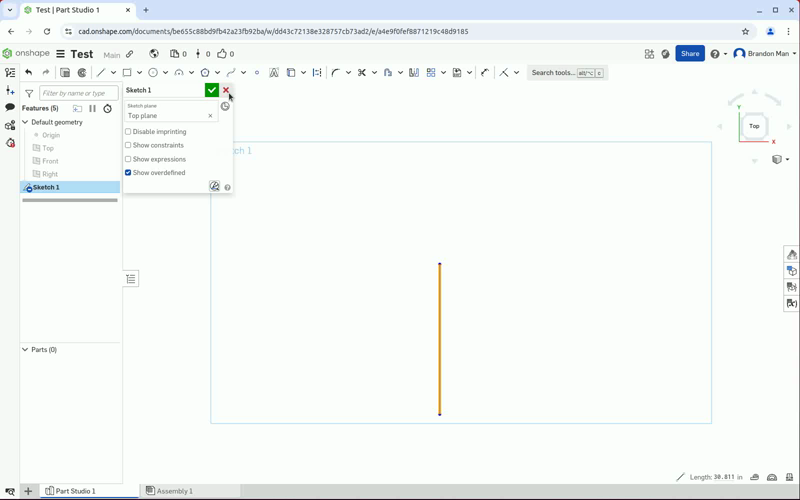
key(shift+h)
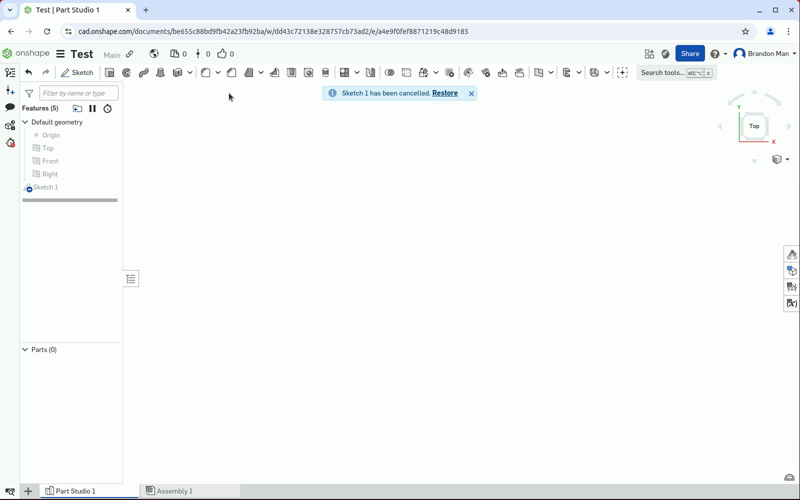
mouse_move(73, 352)
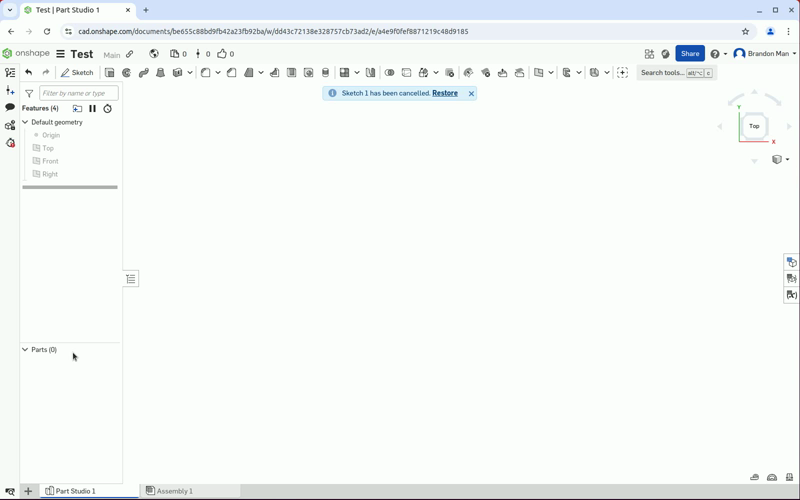
key(y)
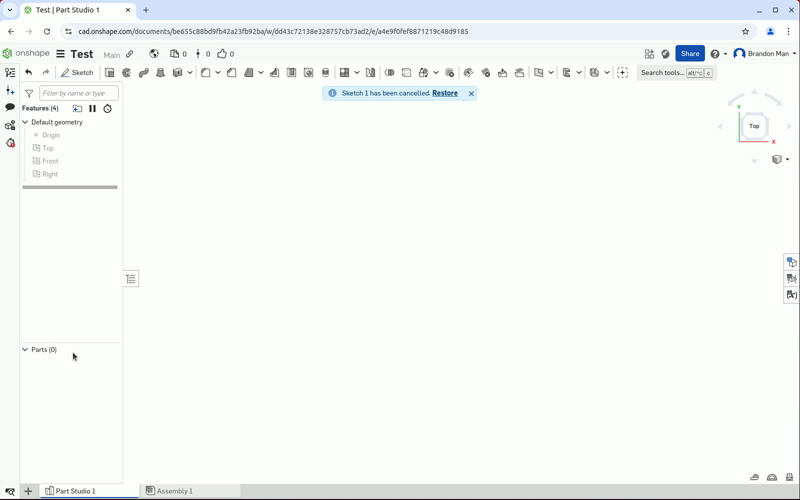
key(shift+p)
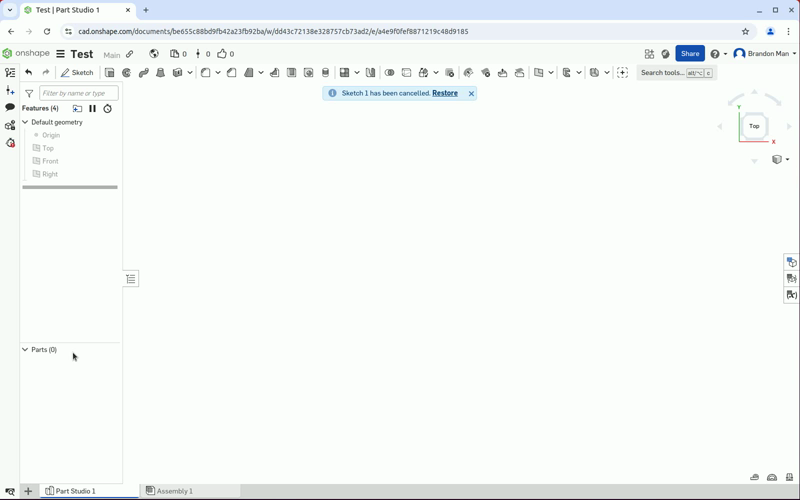
key(space)
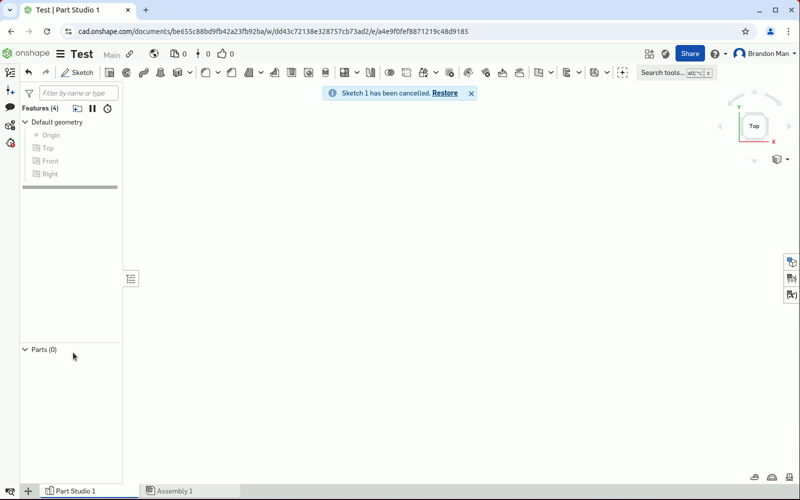
key_down(shift)
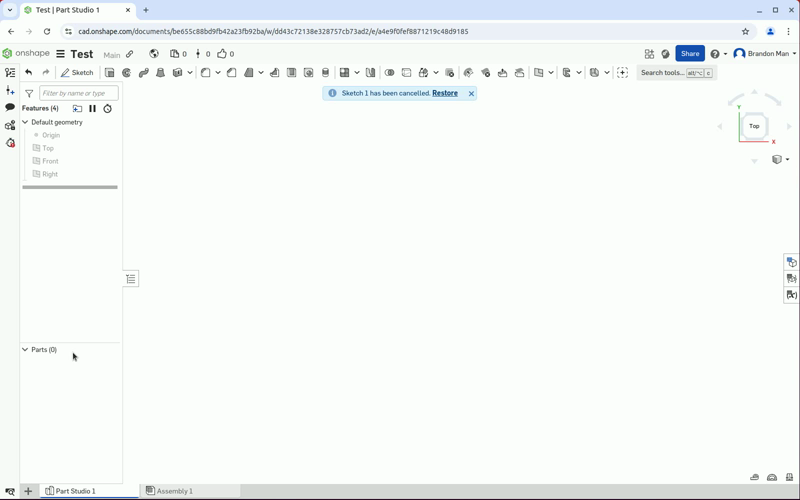
key(up)
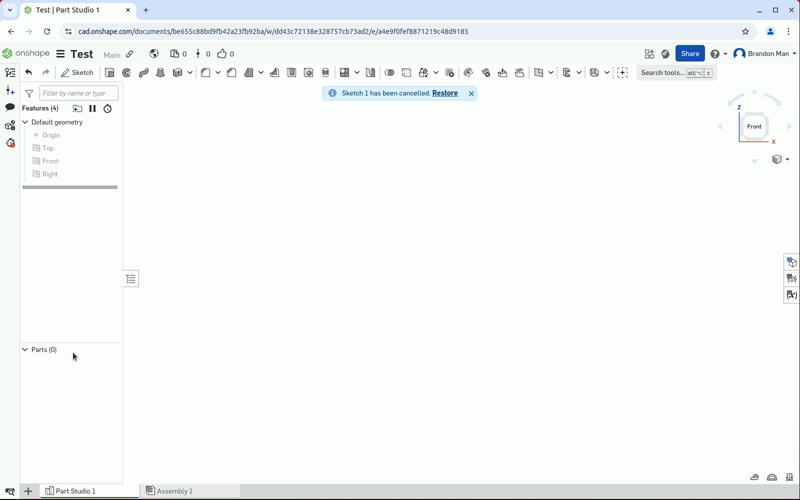
key_up(shift)
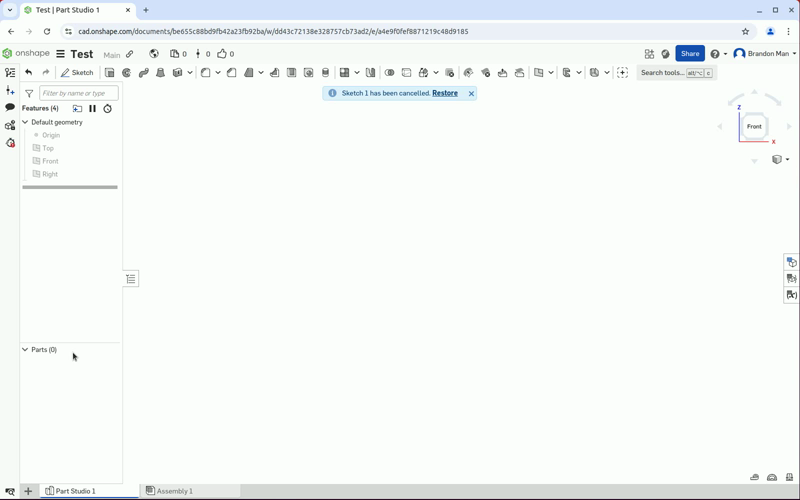
key(space)
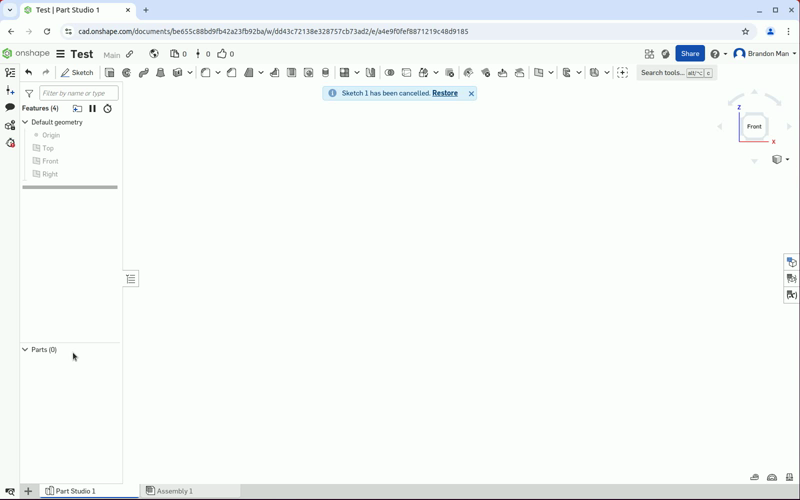
key_down(shift)
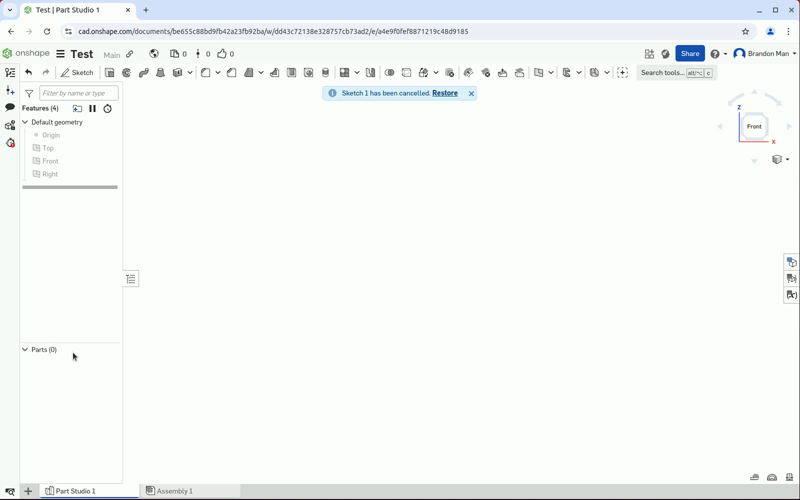
key(left)
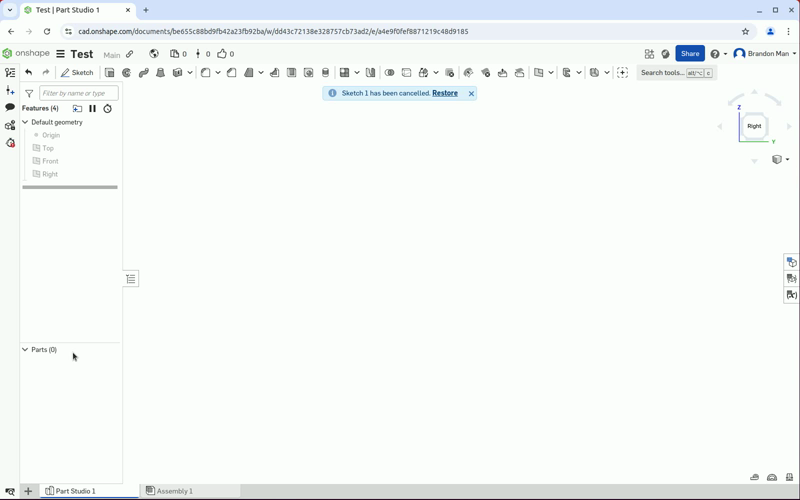
key_up(shift)
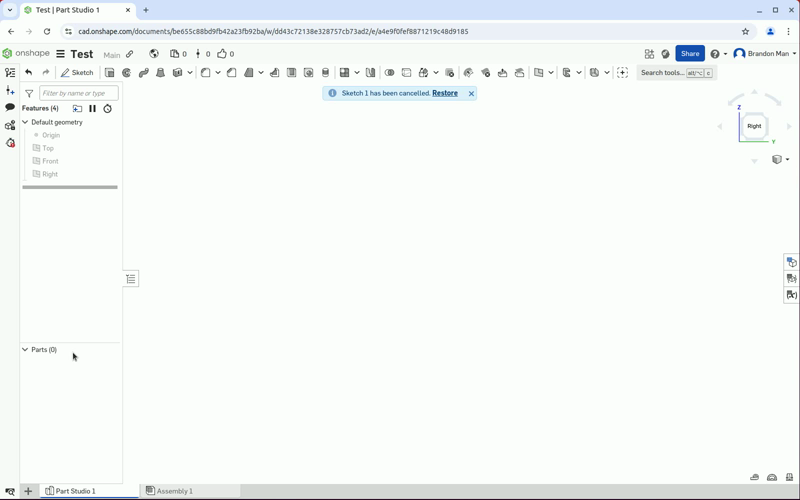
mouse_move(73, 352)
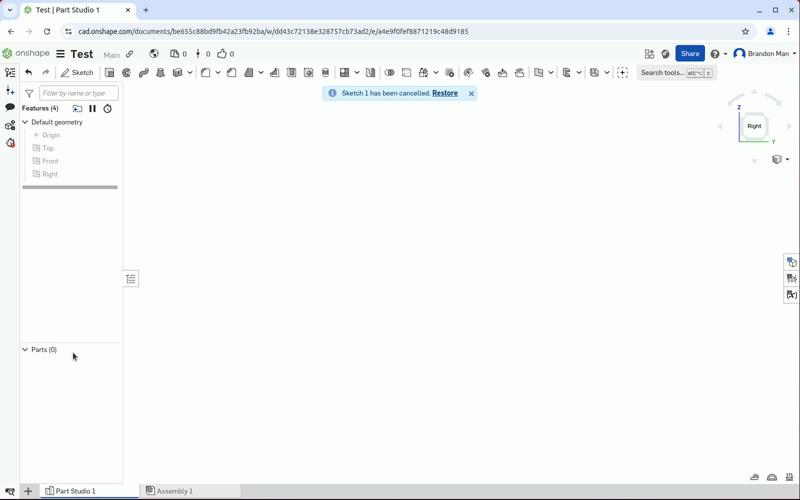
key(shift+y)
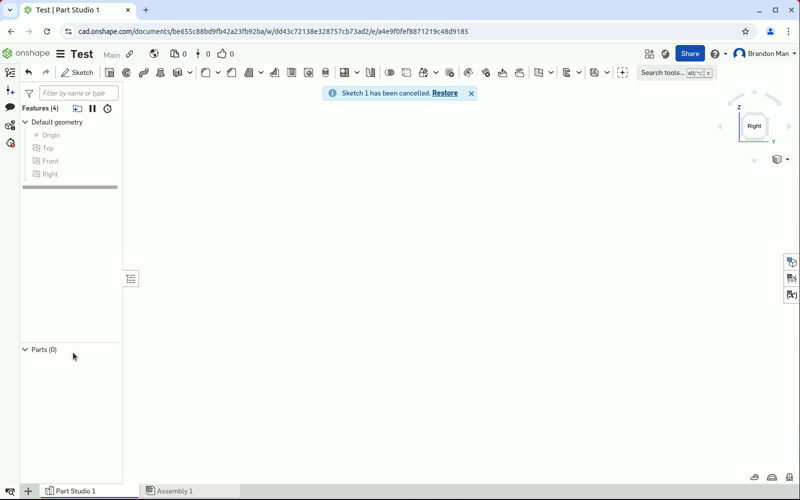
key(shift+s)
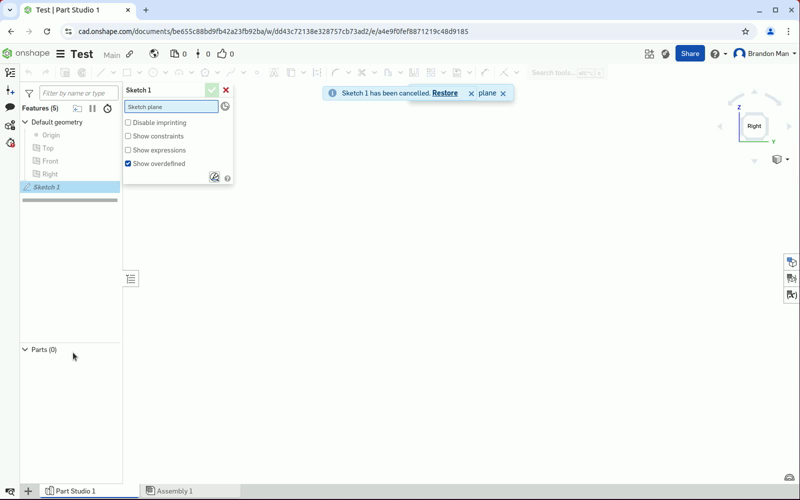
mouse_move(73, 176)
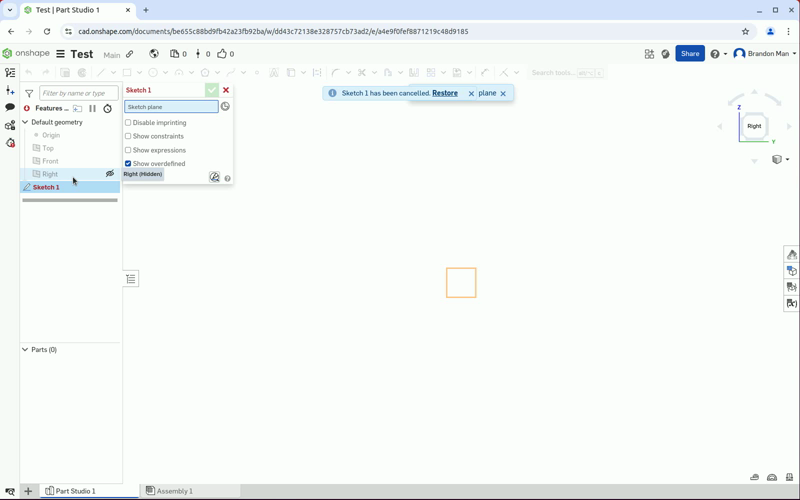
click(73, 176)
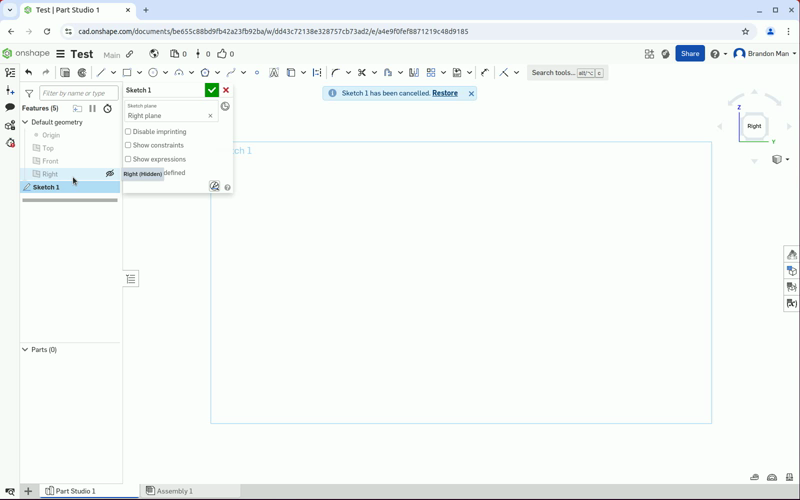
mouse_move(73, 352)
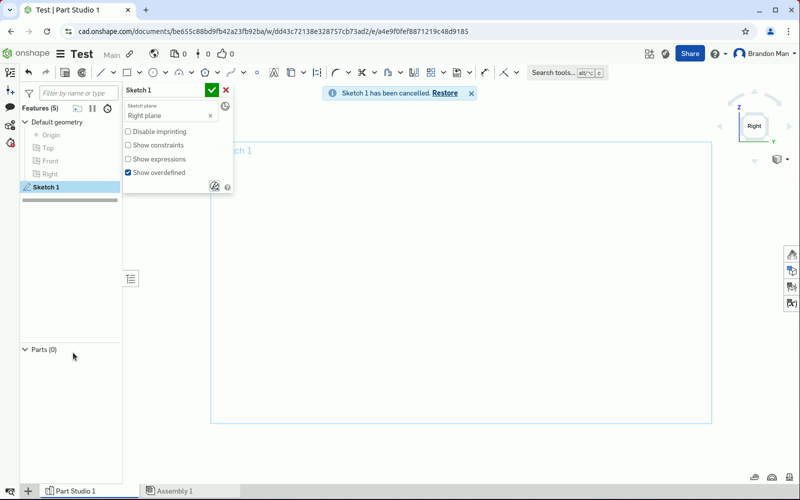
key(y)
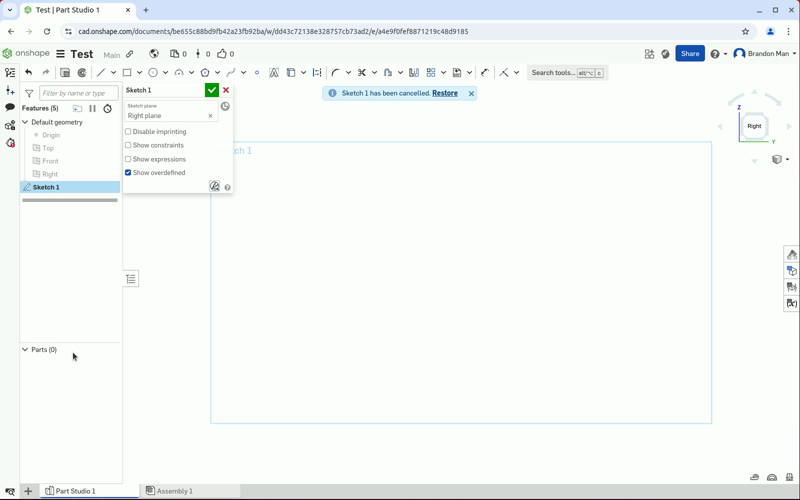
key(c)
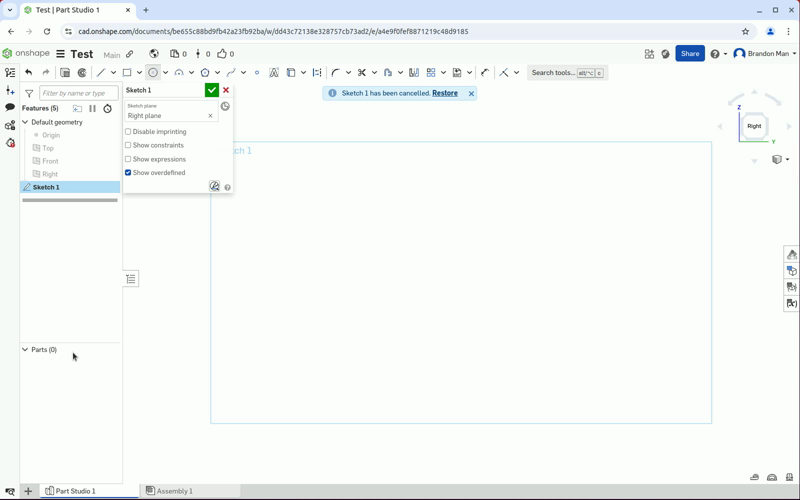
key_down(shift)
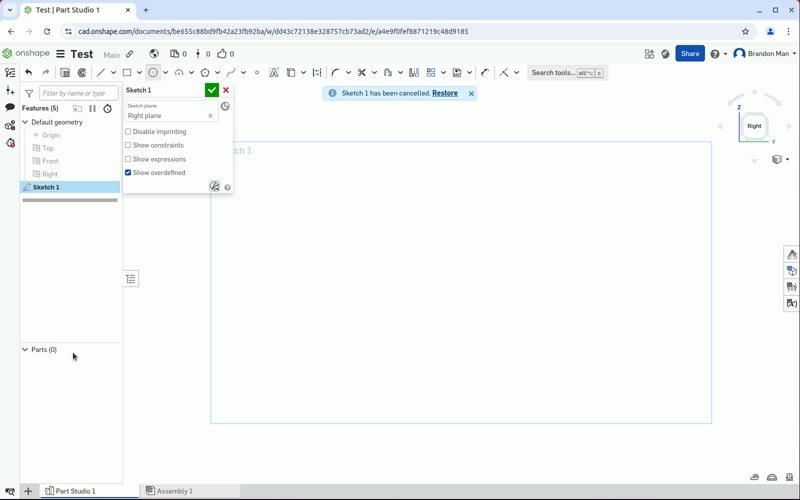
mouse_move(461, 282)
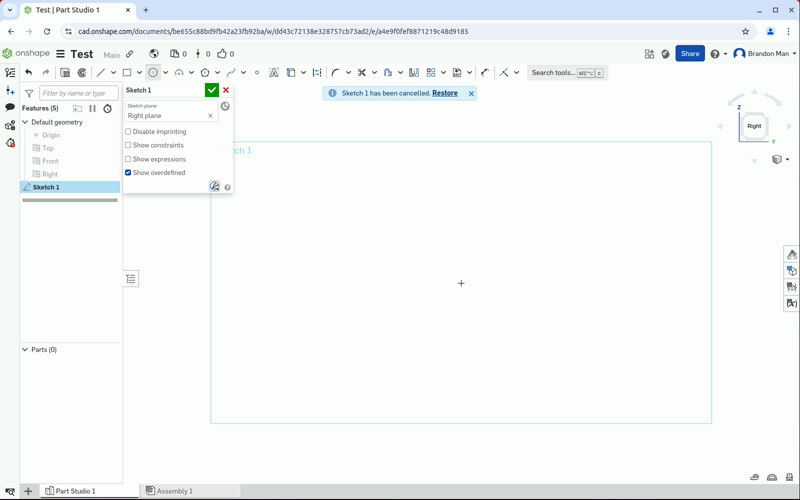
click(461, 282)
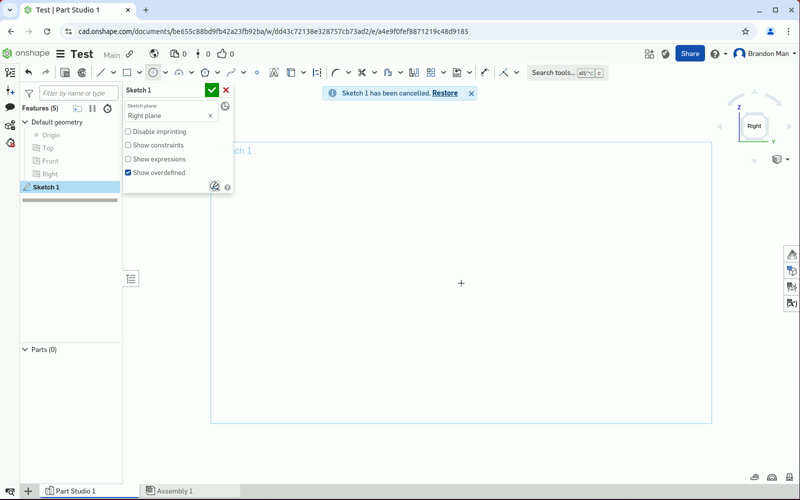
key_up(shift)
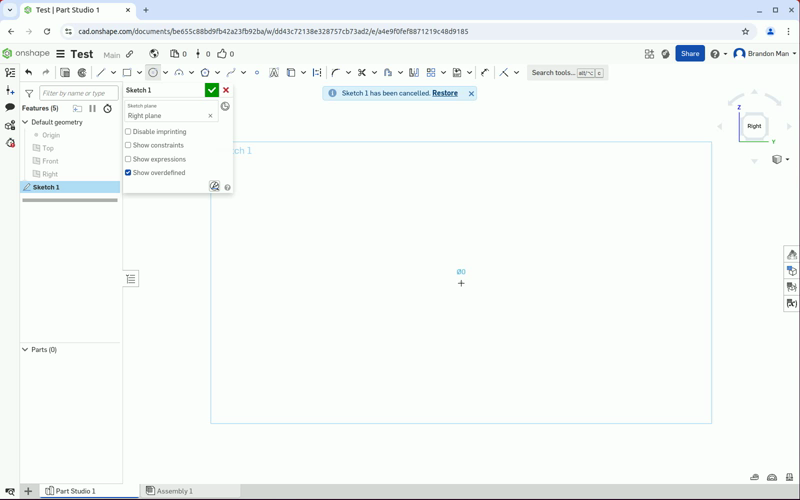
mouse_move(481, 282)
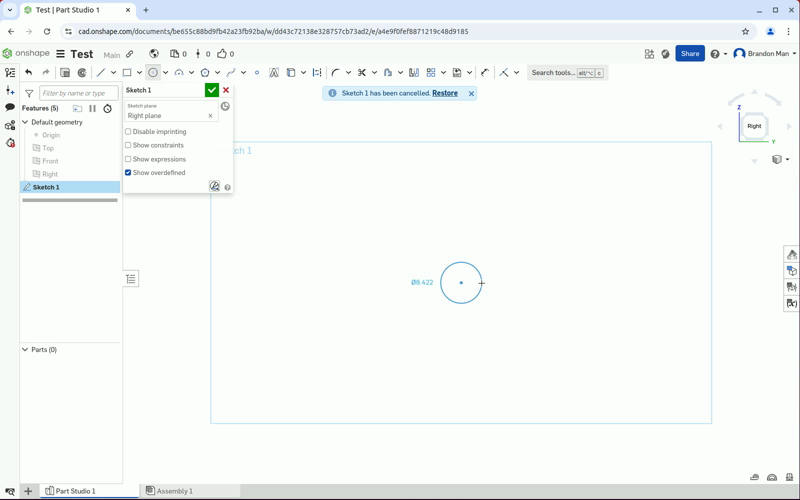
click(481, 282)
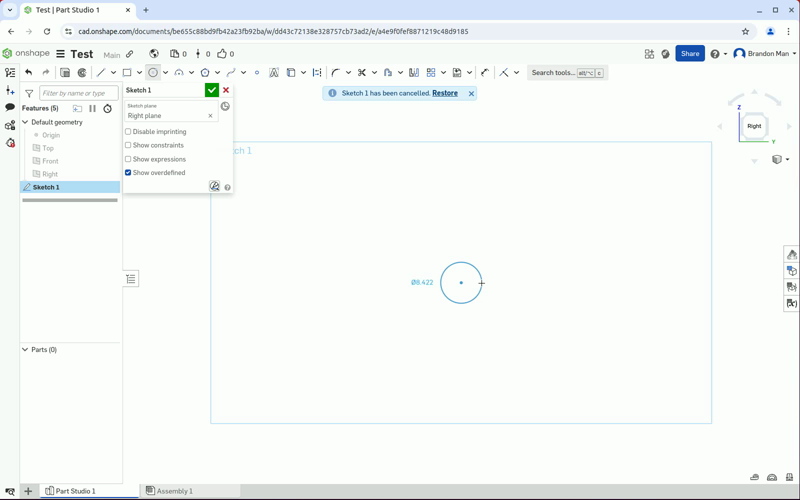
key(esc)
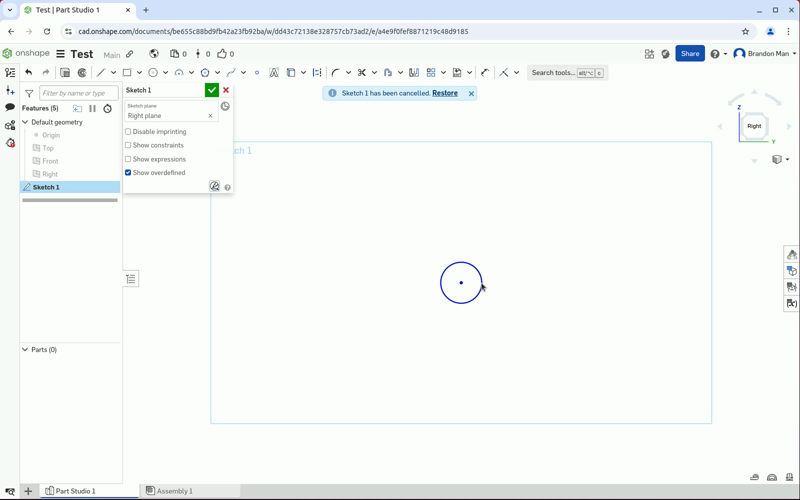
mouse_move(462, 286)
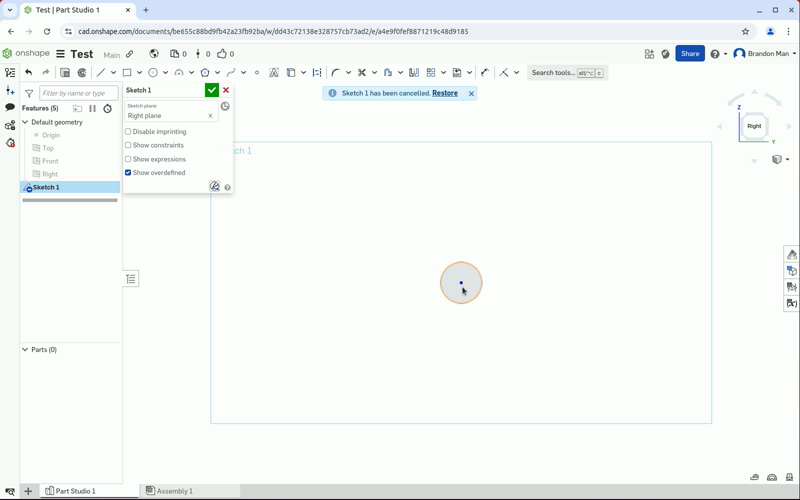
scroll(6)
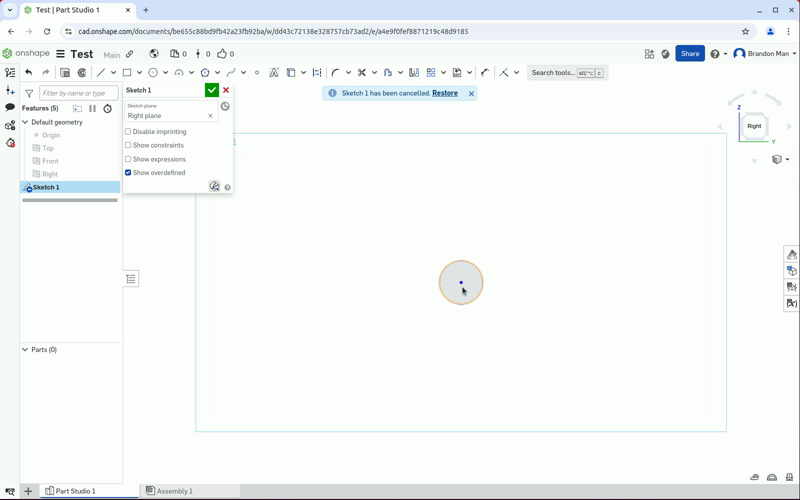
scroll(6)
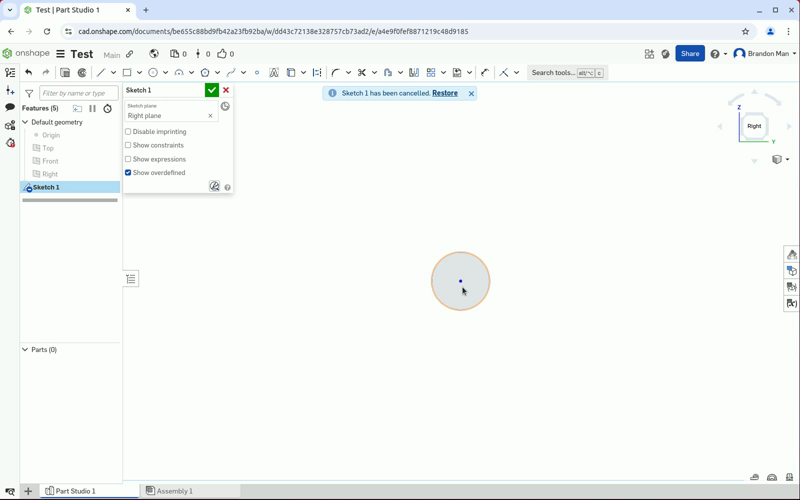
scroll(6)
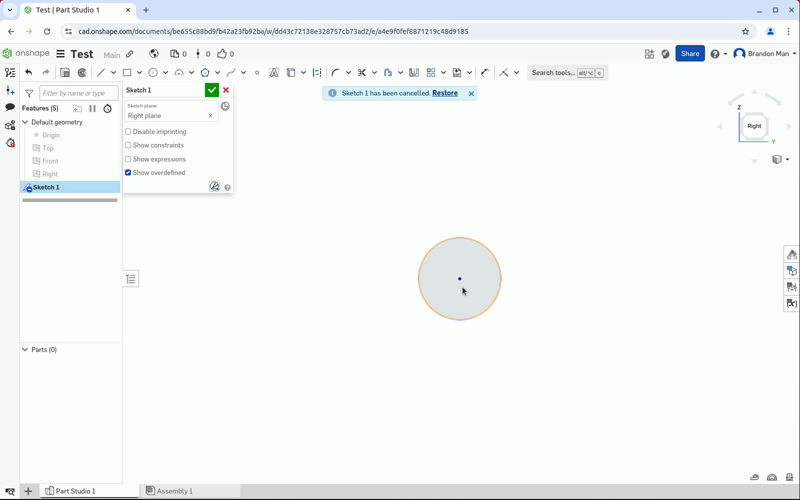
scroll(6)
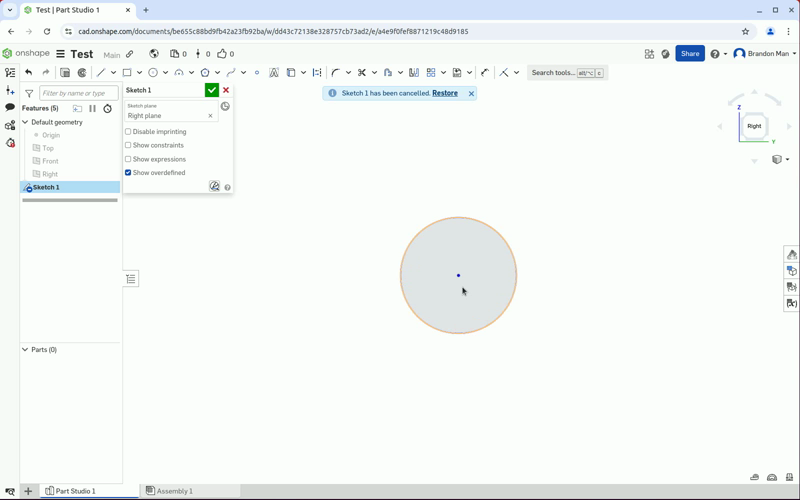
scroll(6)
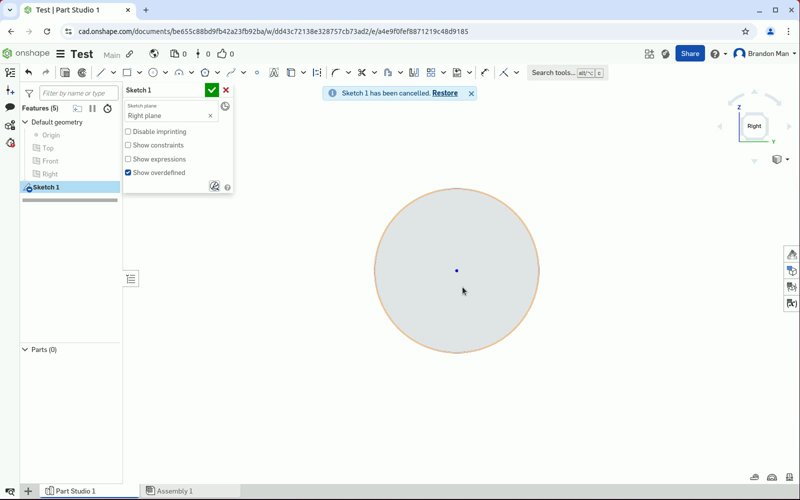
scroll(6)
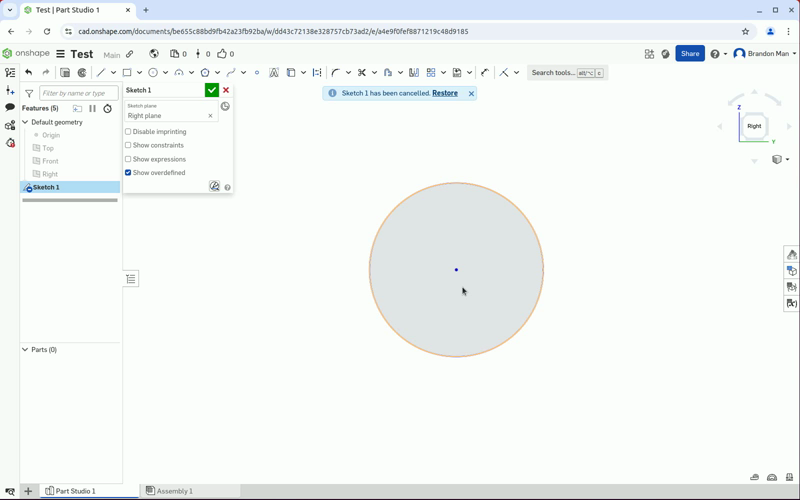
scroll(6)
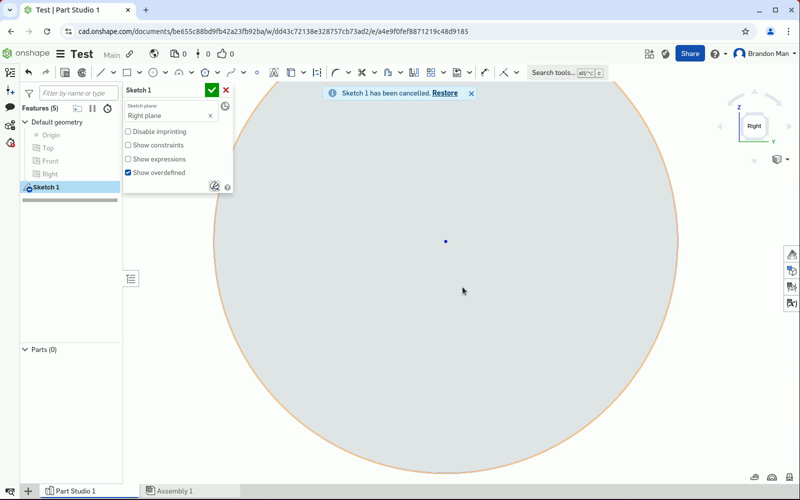
click(462, 286)
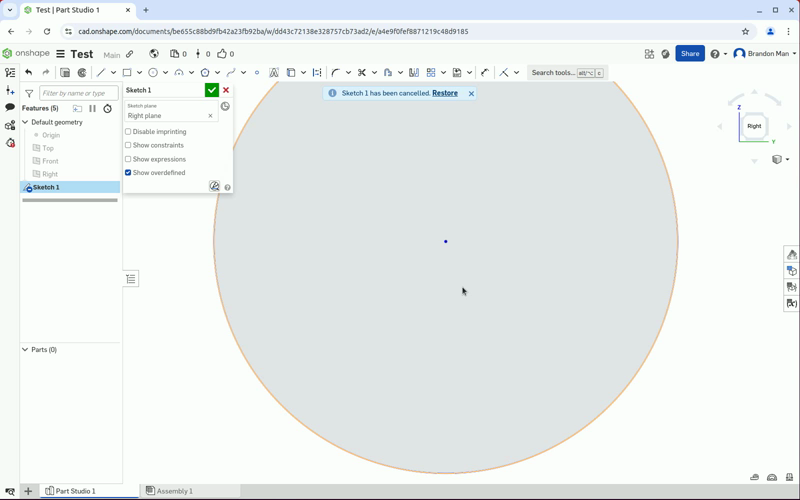
scroll(-6)
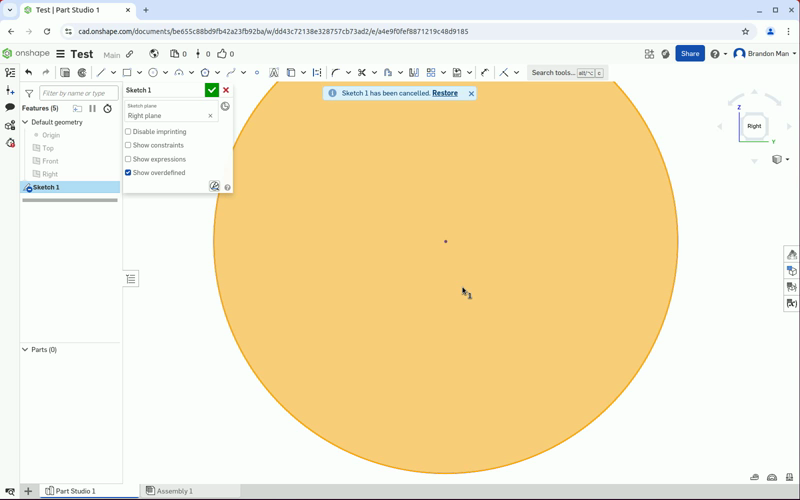
scroll(-6)
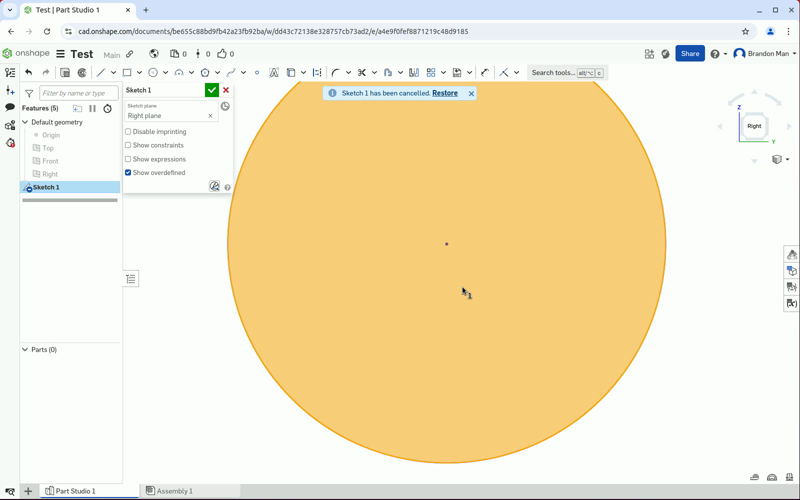
scroll(-6)
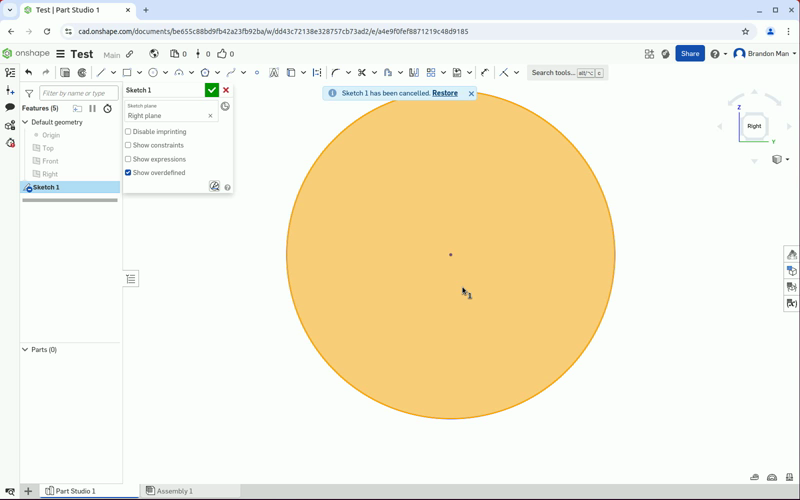
scroll(-6)
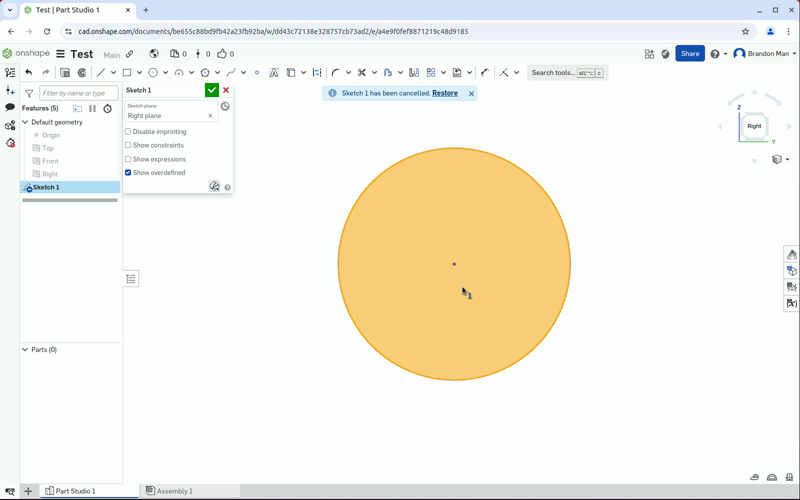
scroll(-6)
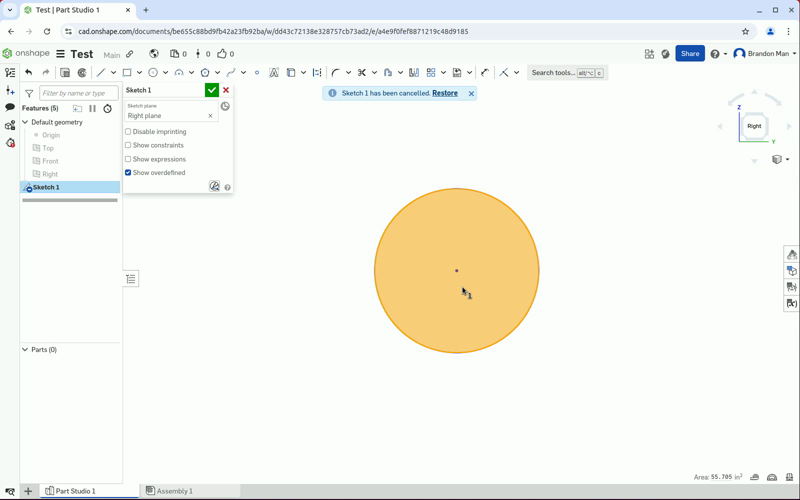
scroll(-6)
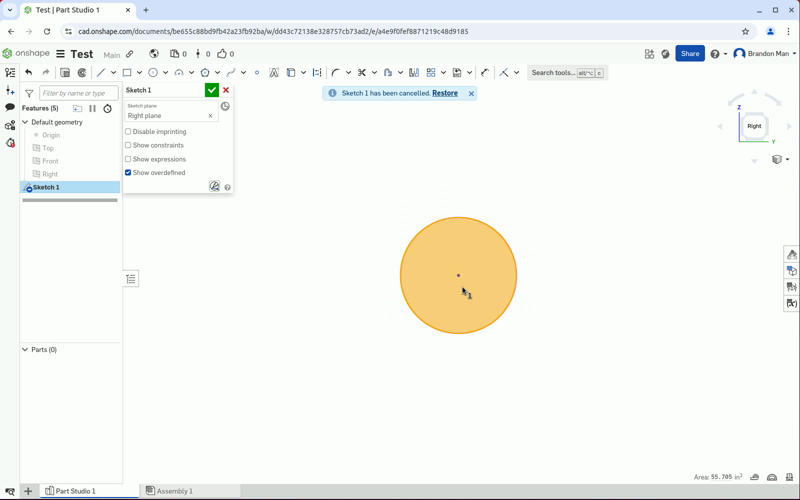
scroll(-6)
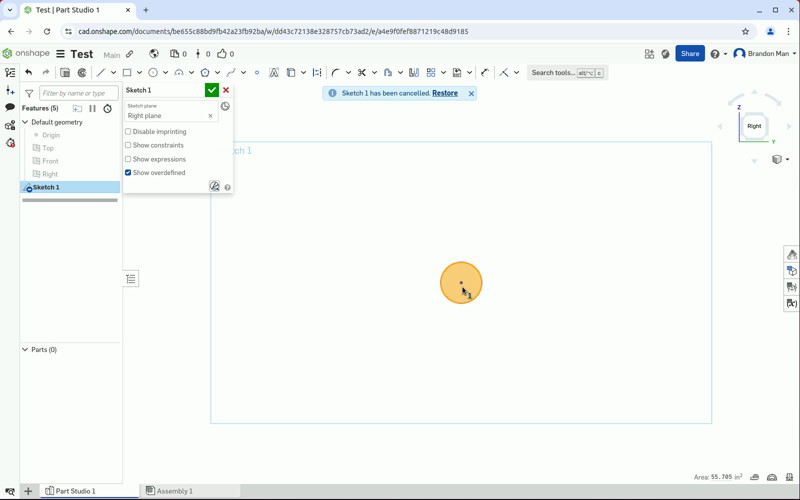
mouse_move(73, 352)
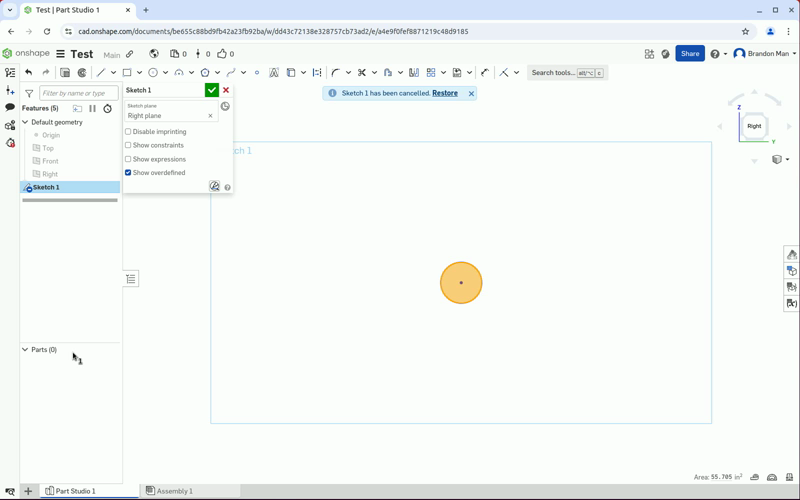
key(shift+y)
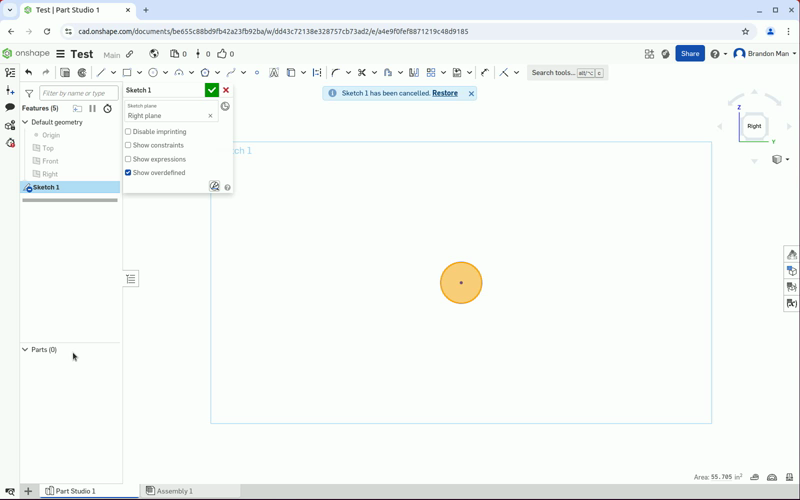
key(shift+e)
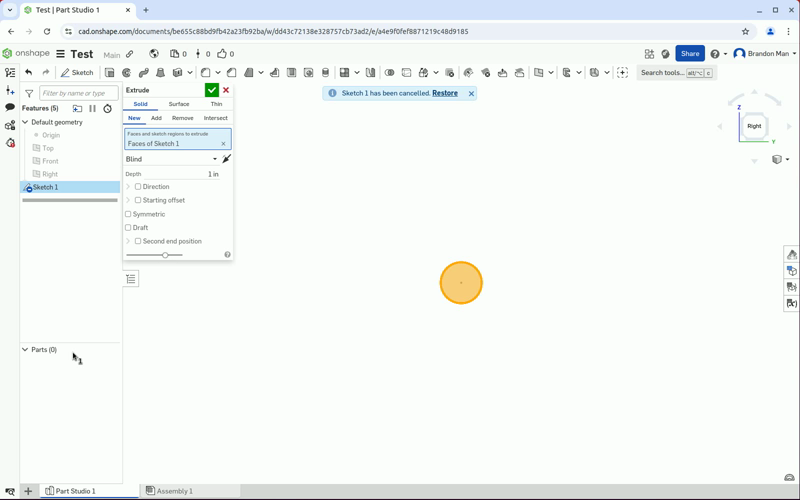
mouse_move(143, 106)
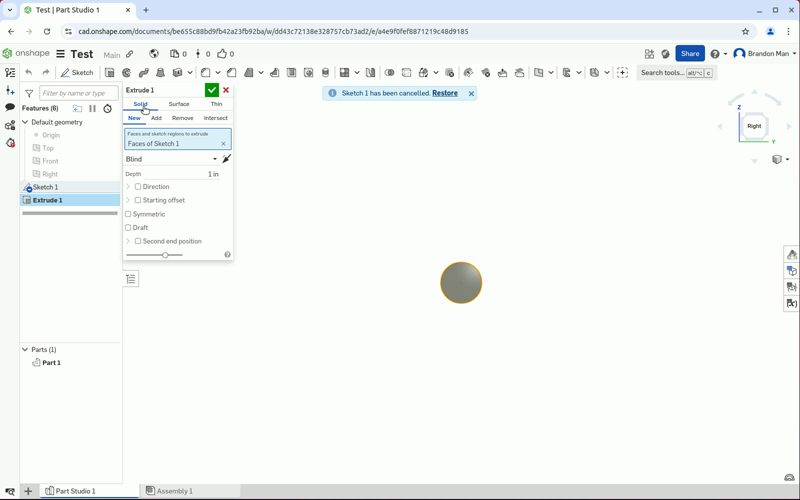
click(143, 106)
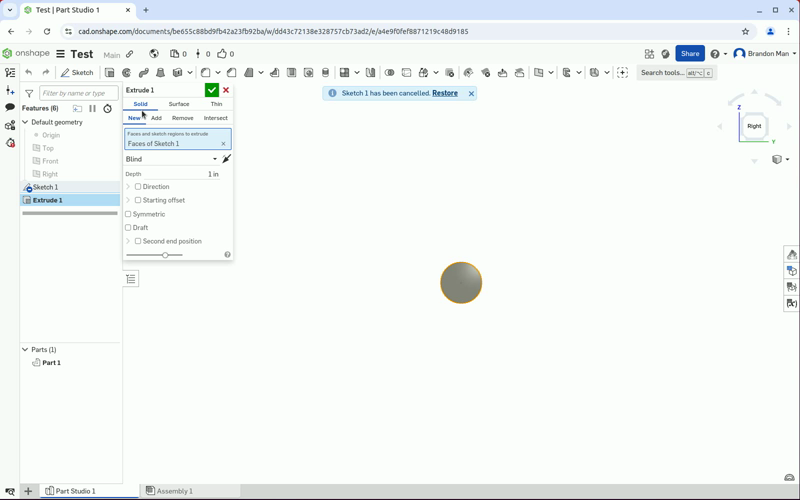
mouse_move(137, 120)
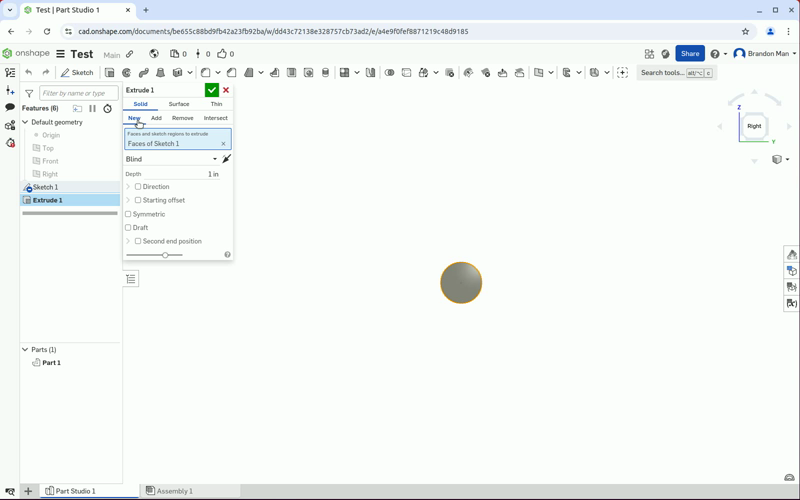
click(137, 120)
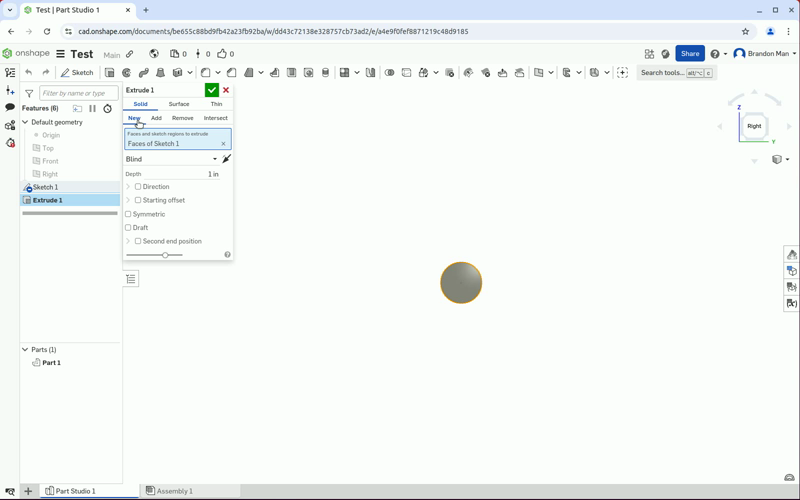
key(tab, 4)
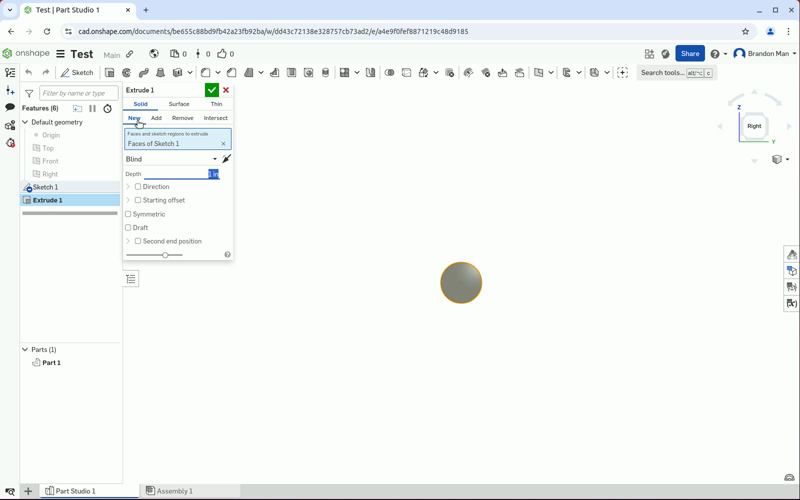
text(3.851)
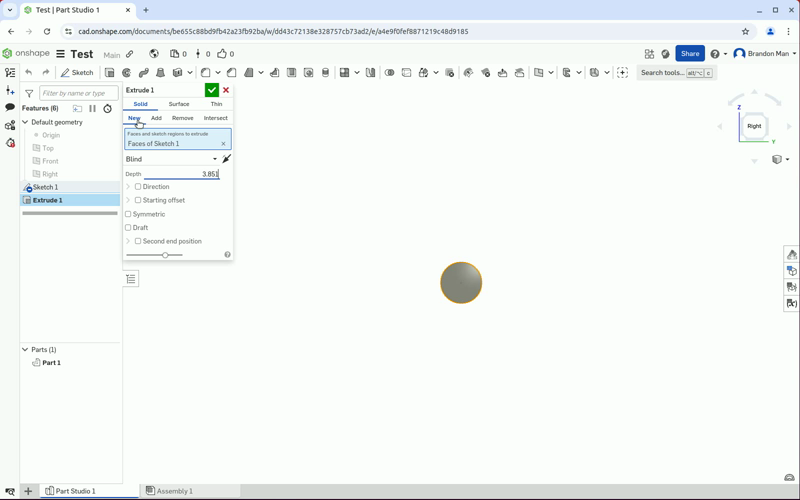
key(enter)
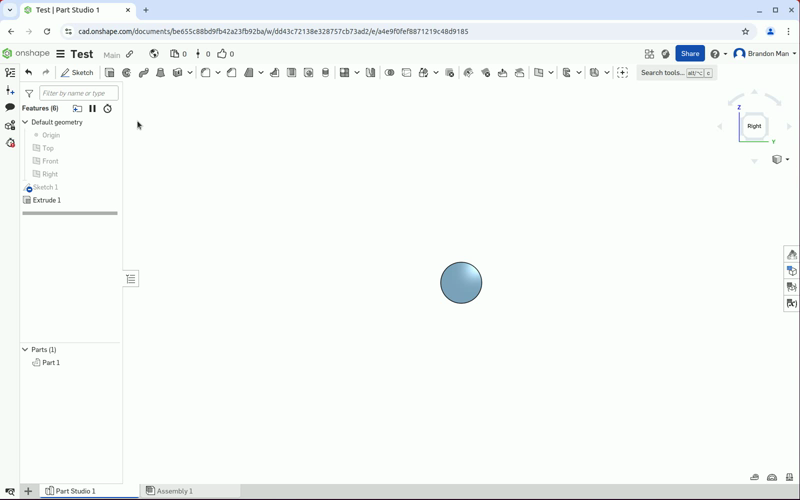
key(shift+h)
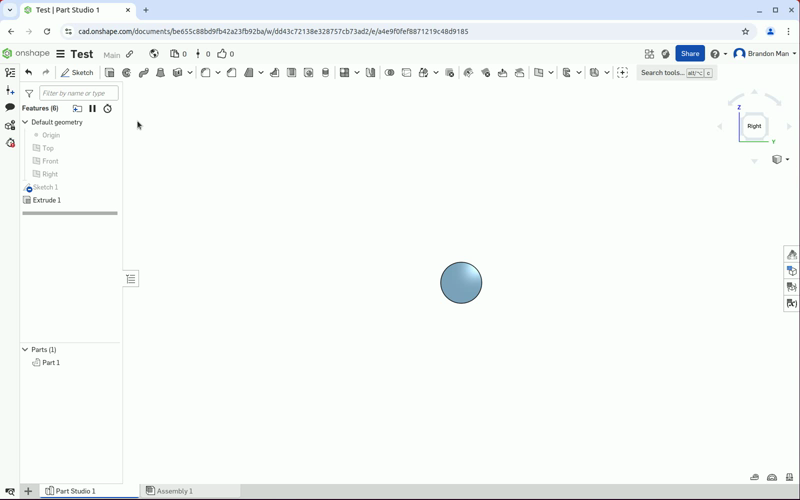
key(shift+h)
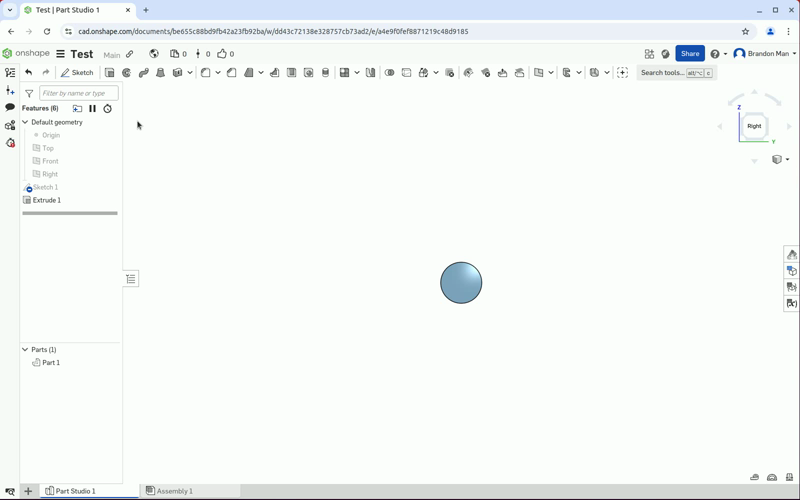
mouse_move(73, 189)
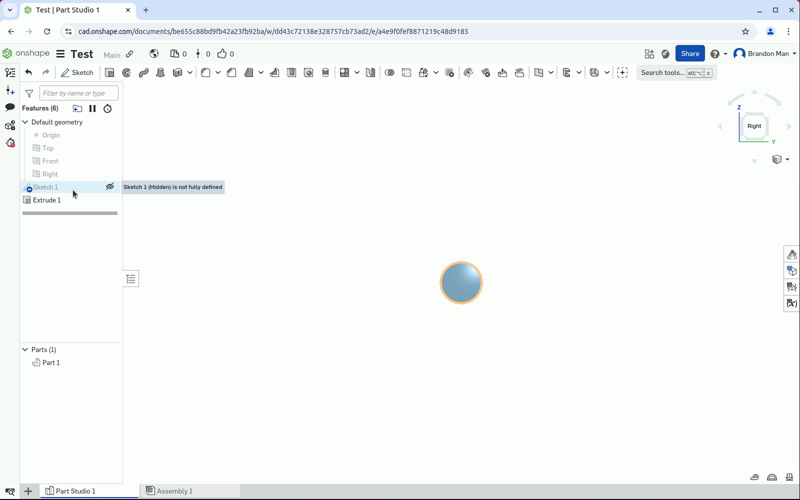
click(73, 189)
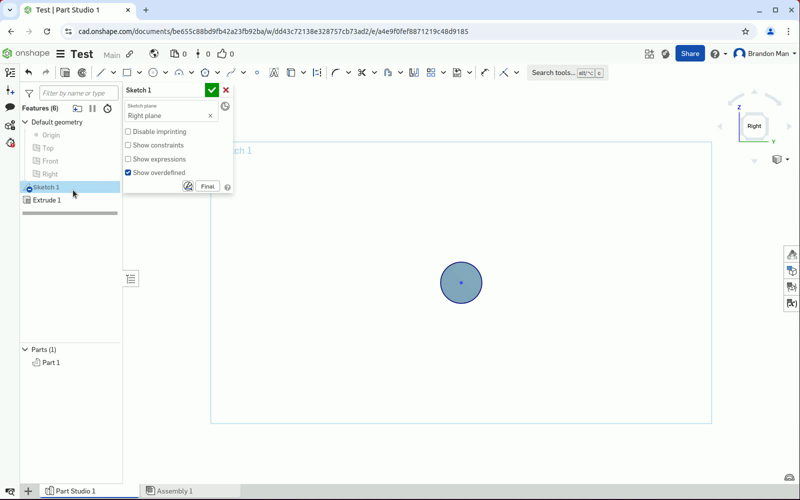
mouse_move(229, 92)
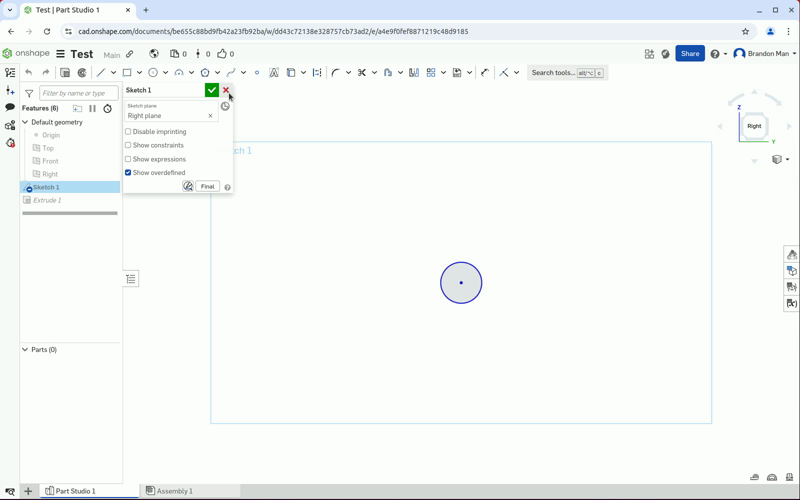
click(229, 92)
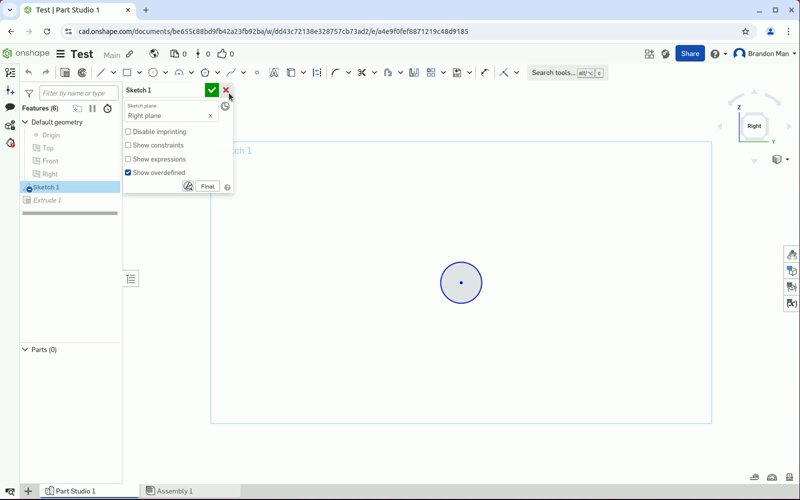
key(shift+s)
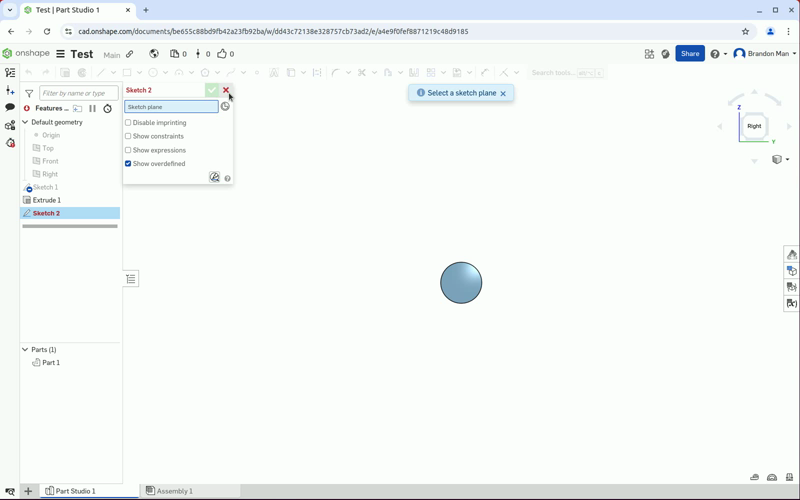
mouse_move(73, 176)
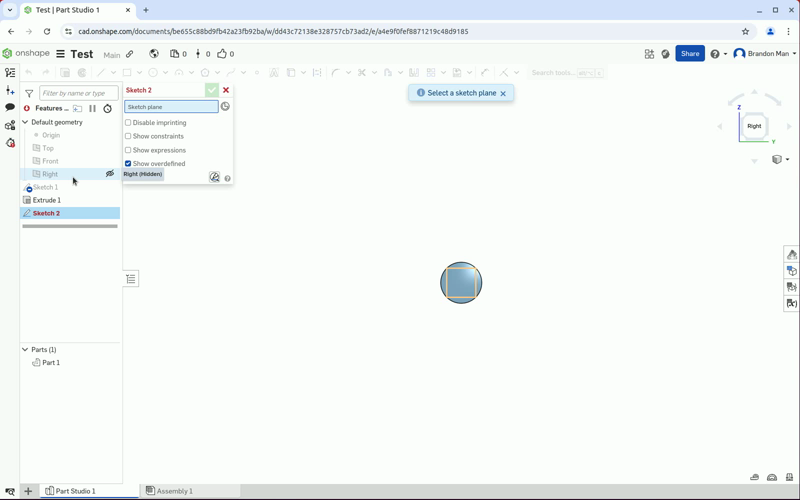
click(73, 176)
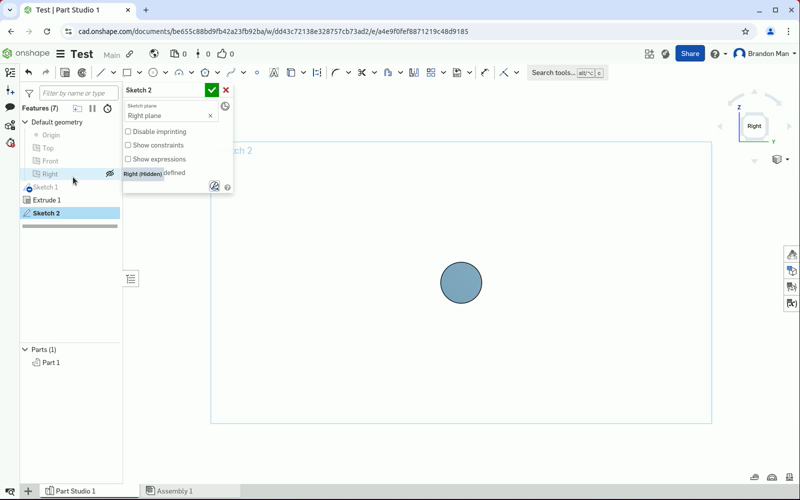
mouse_move(73, 352)
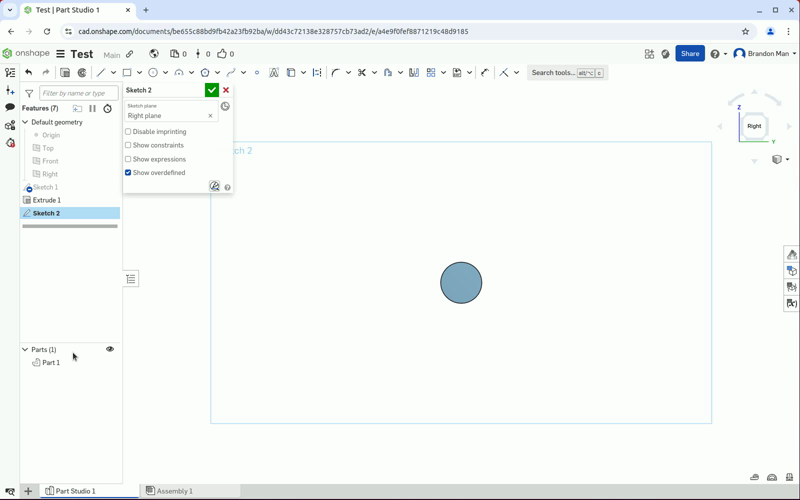
key(y)
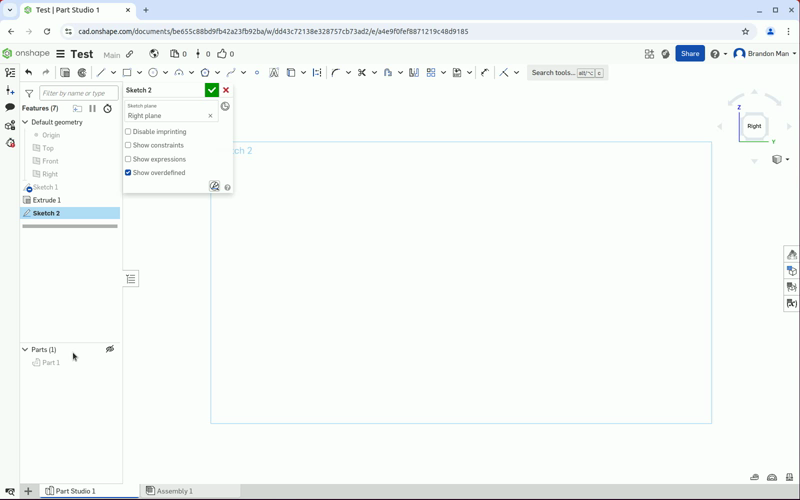
key(l)
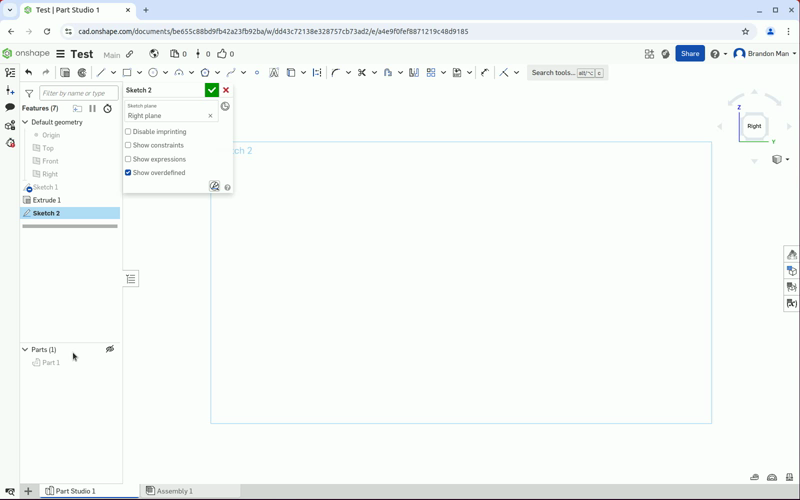
key_down(shift)
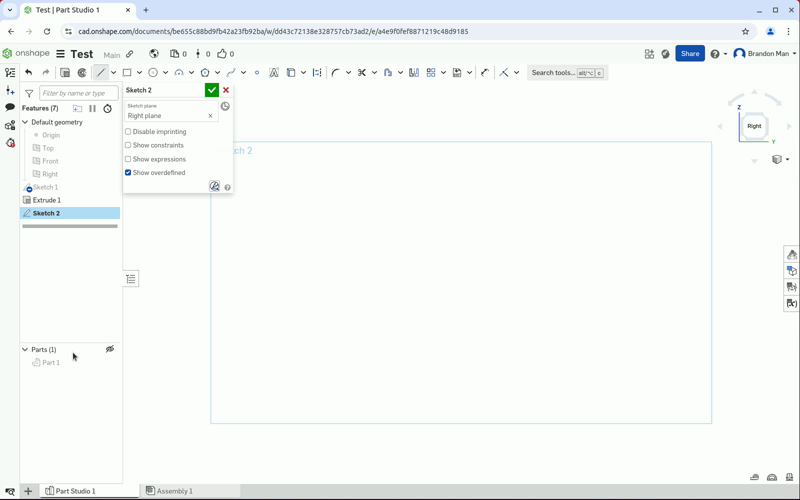
mouse_move(460, 303)
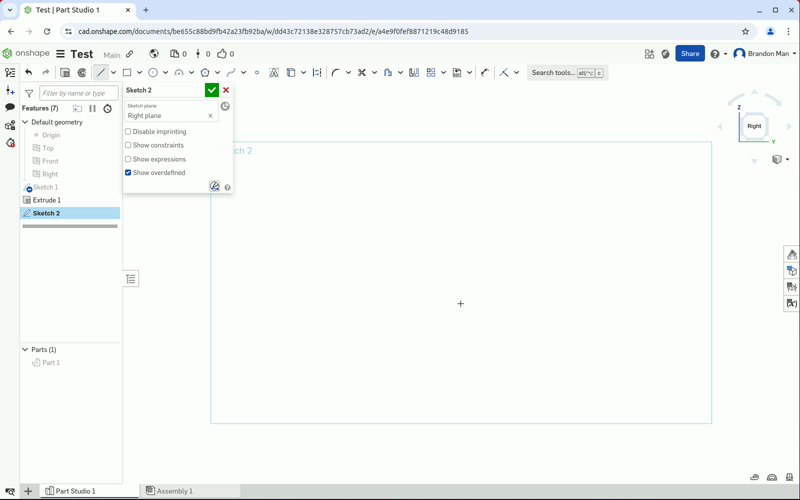
click(460, 303)
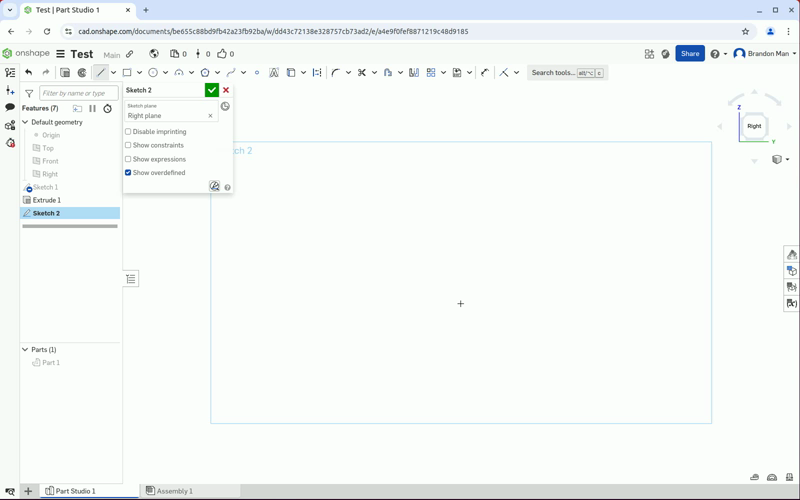
key_up(shift)
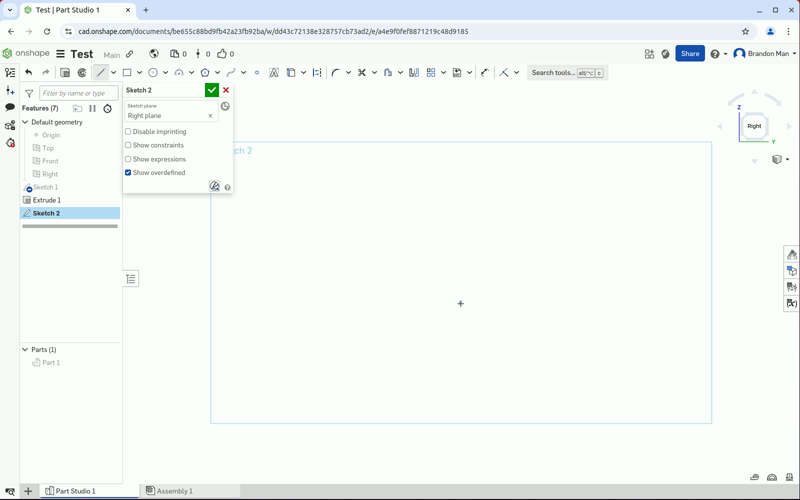
key_down(shift)
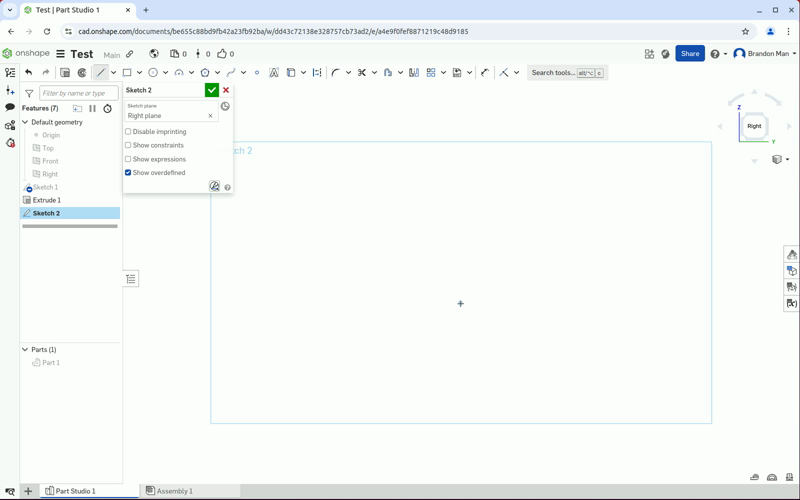
mouse_move(561, 303)
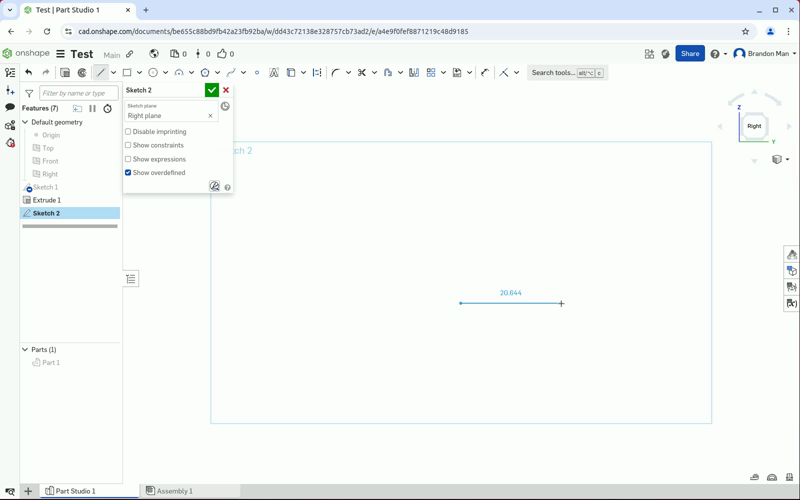
click(561, 303)
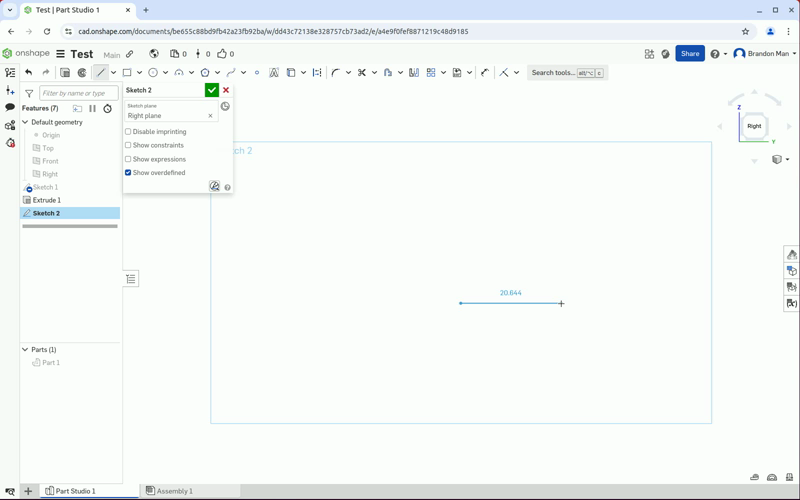
key_up(shift)
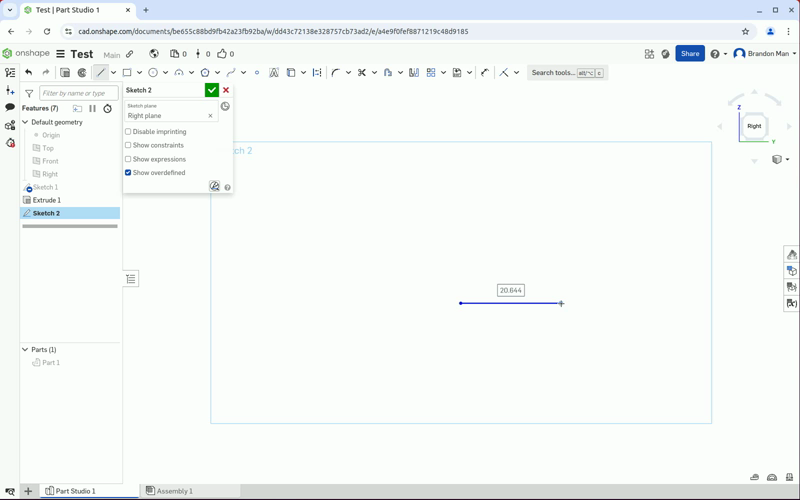
key_down(shift)
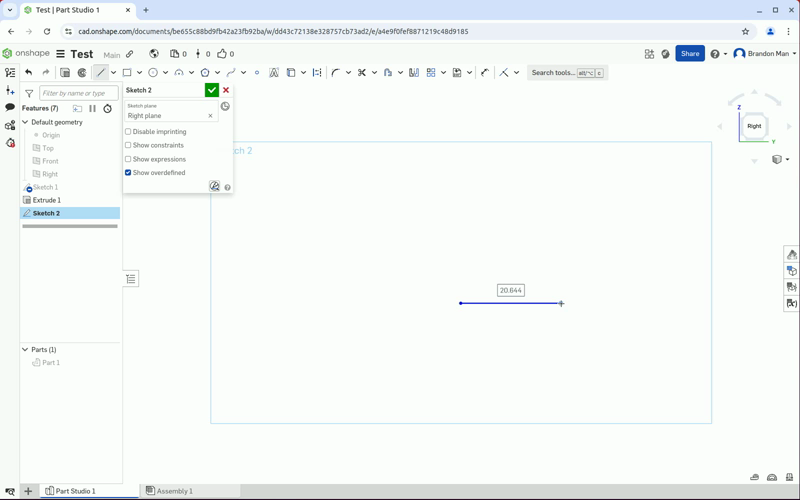
mouse_move(589, 303)
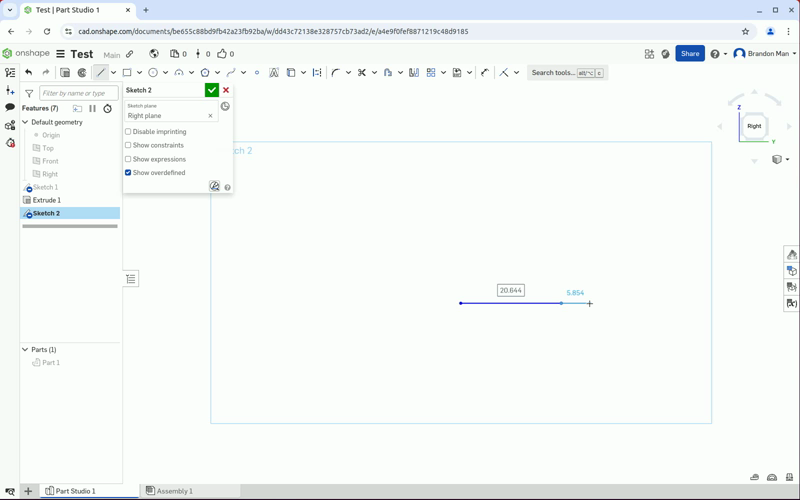
mouse_move(573, 262)
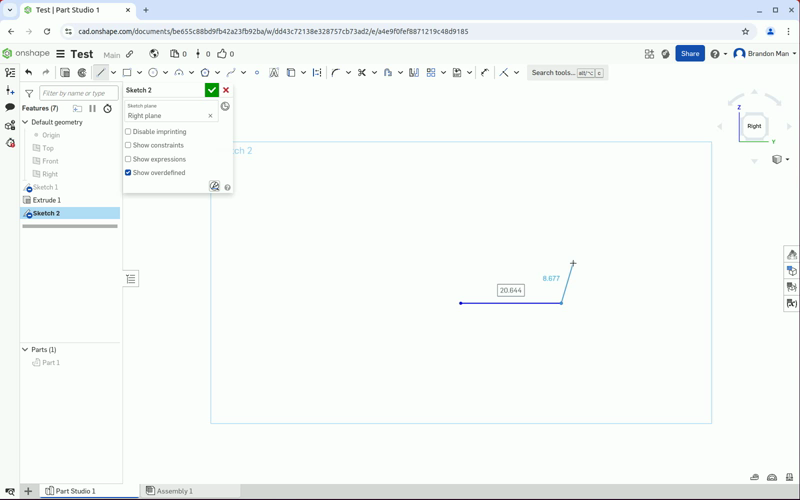
click(573, 262)
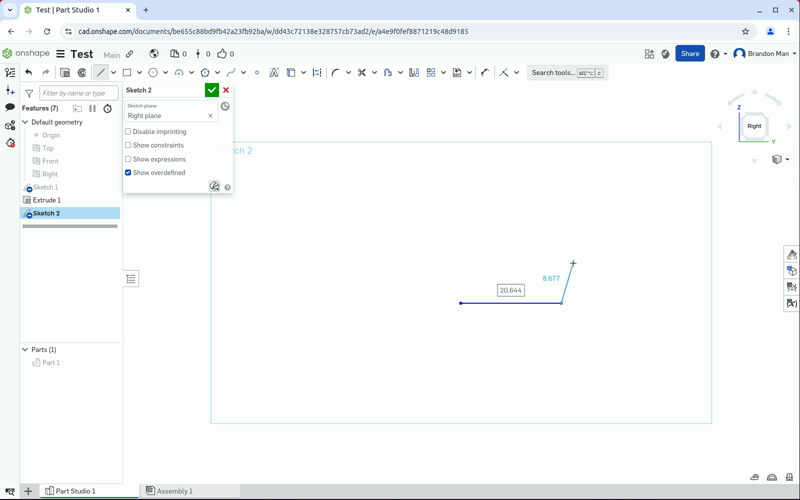
key_up(shift)
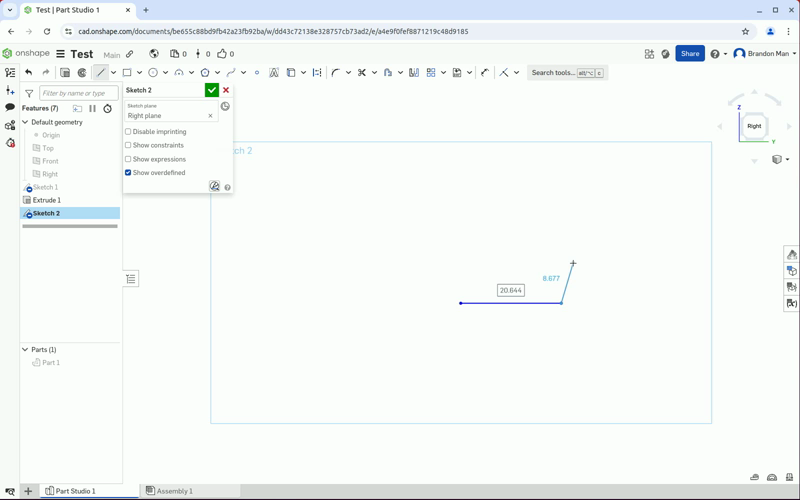
key_down(shift)
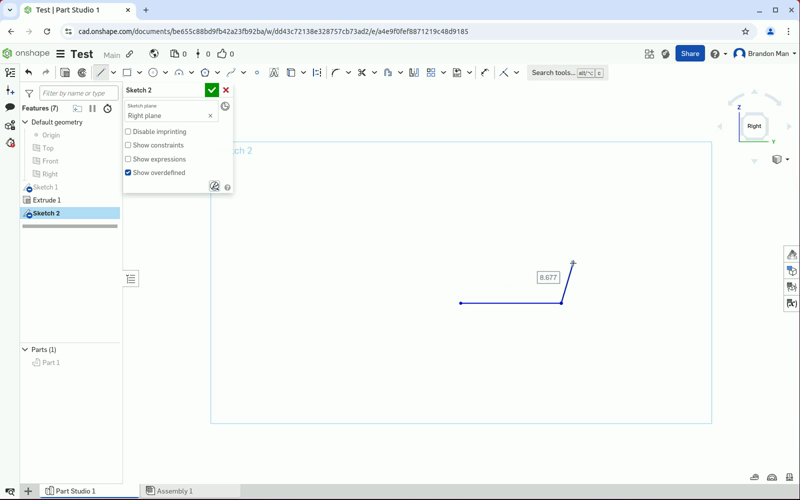
mouse_move(460, 262)
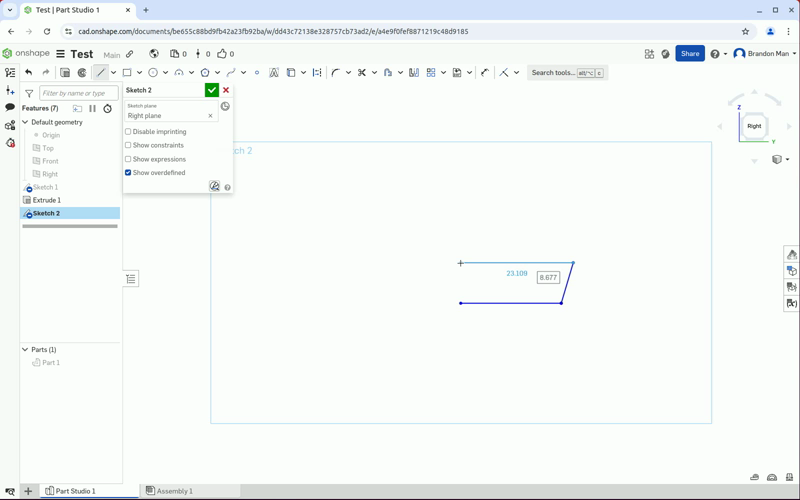
click(460, 262)
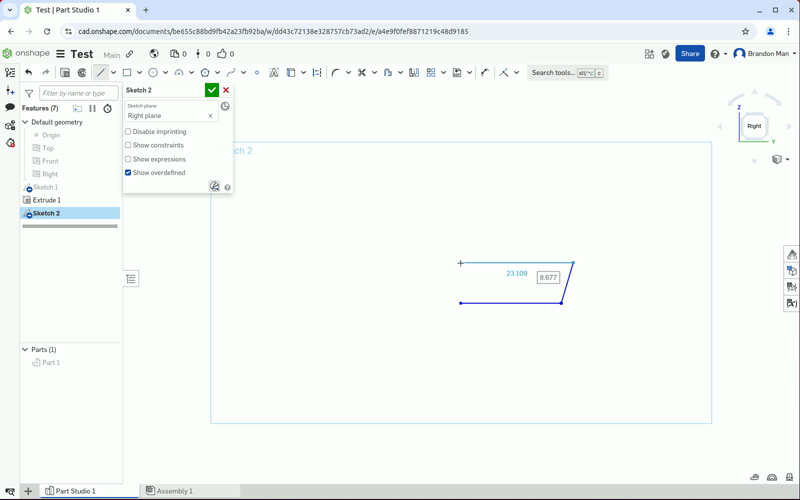
key_up(shift)
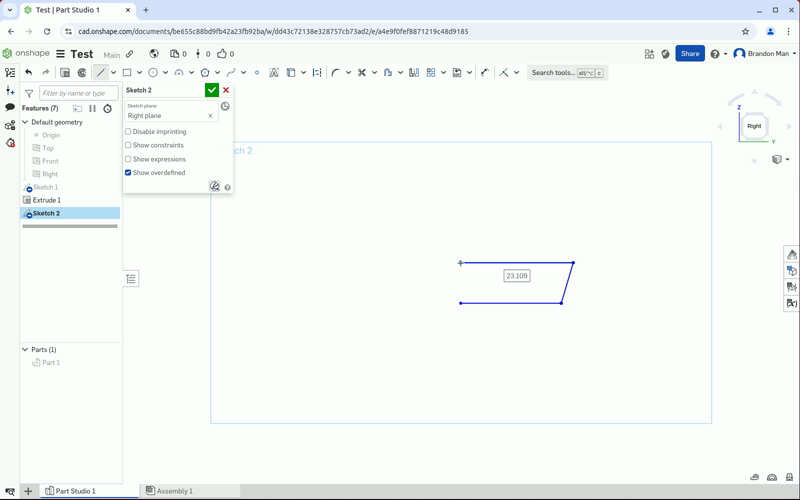
key(esc)
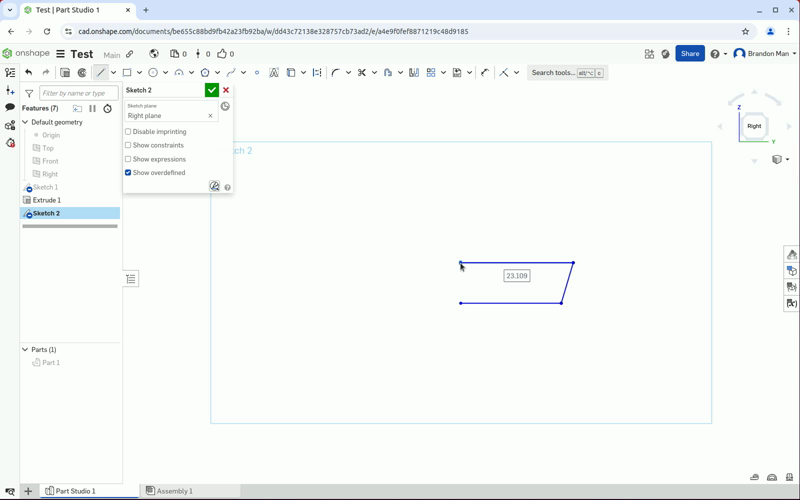
key(a)
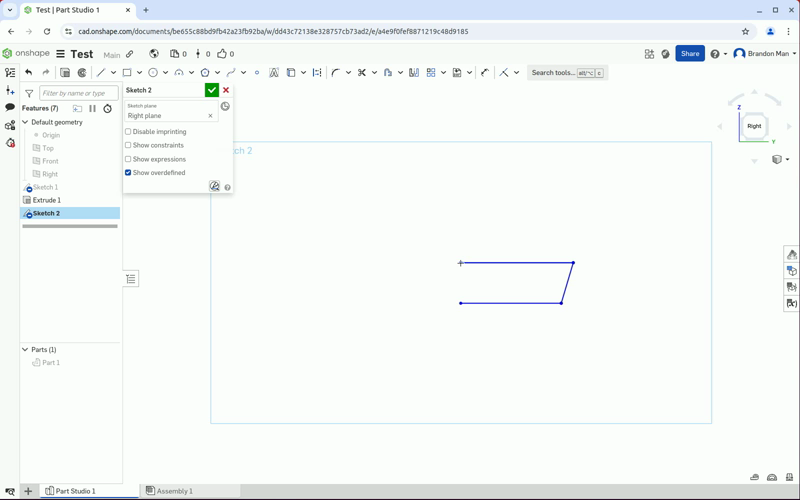
mouse_move(460, 262)
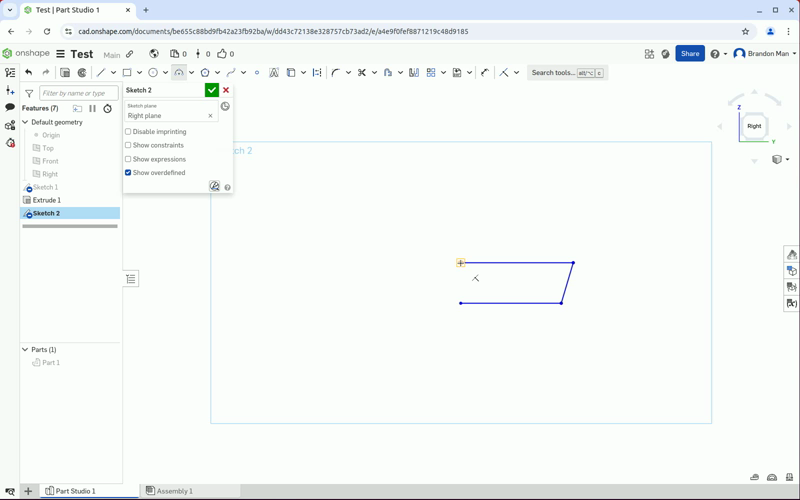
click(460, 262)
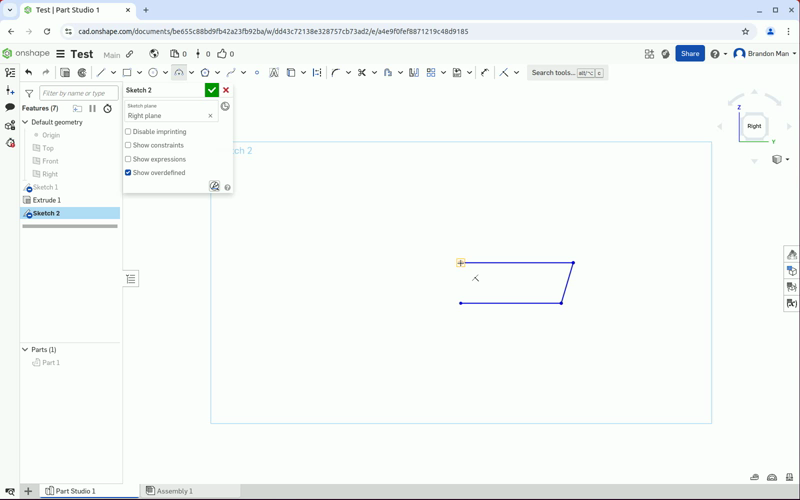
mouse_move(460, 303)
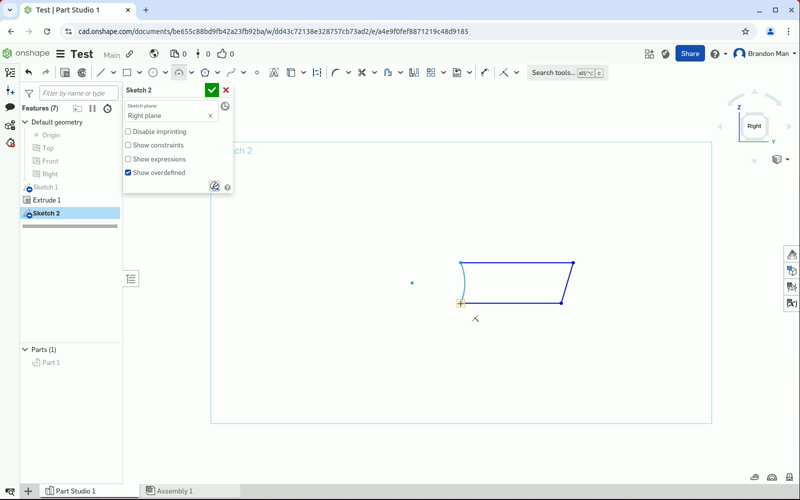
click(460, 303)
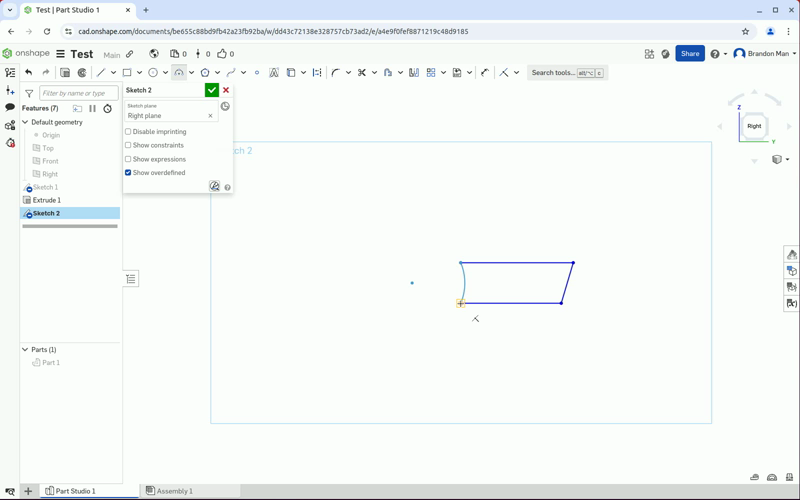
key_down(shift)
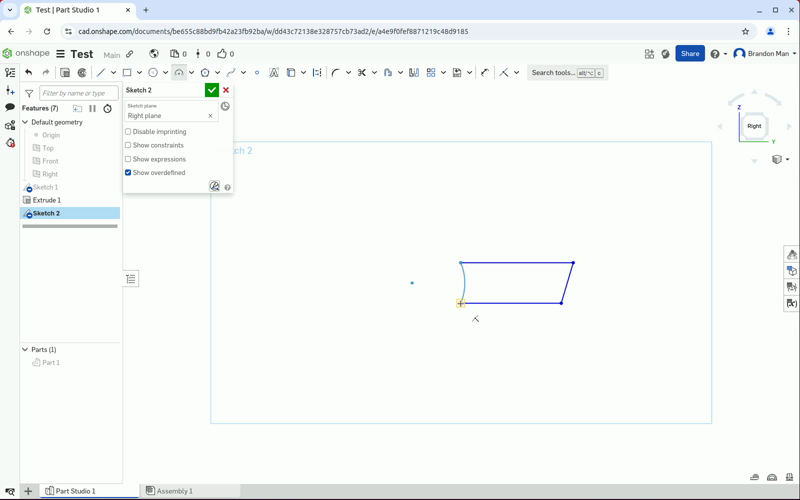
mouse_move(480, 282)
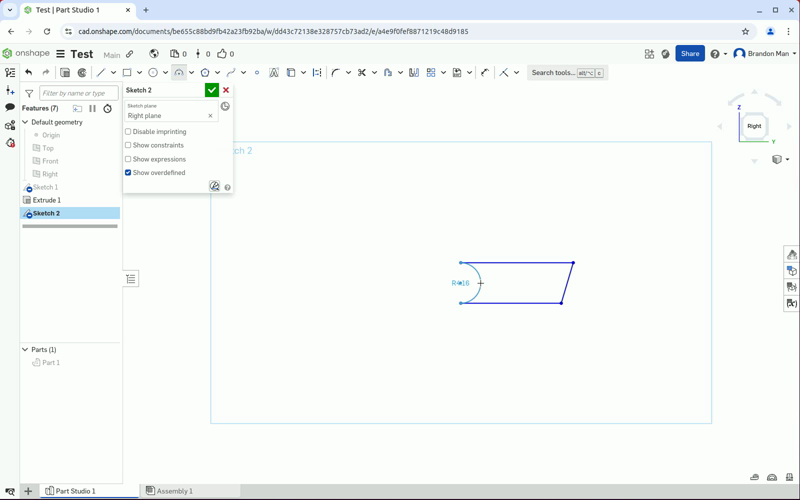
click(480, 282)
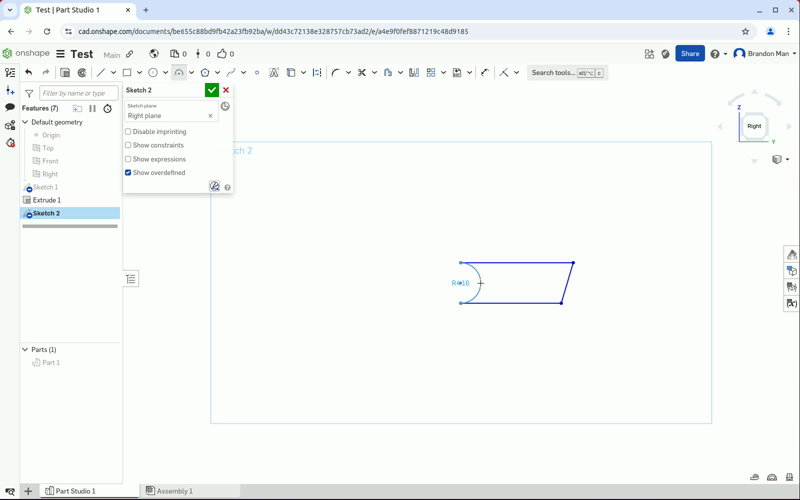
key_up(shift)
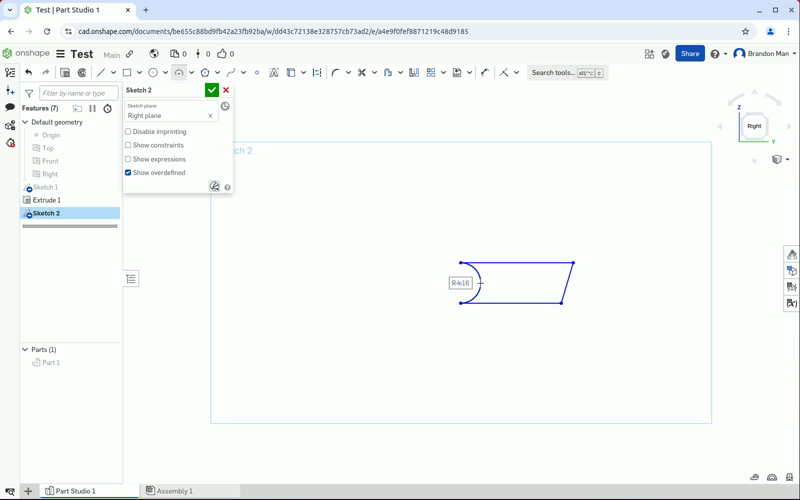
key(esc)
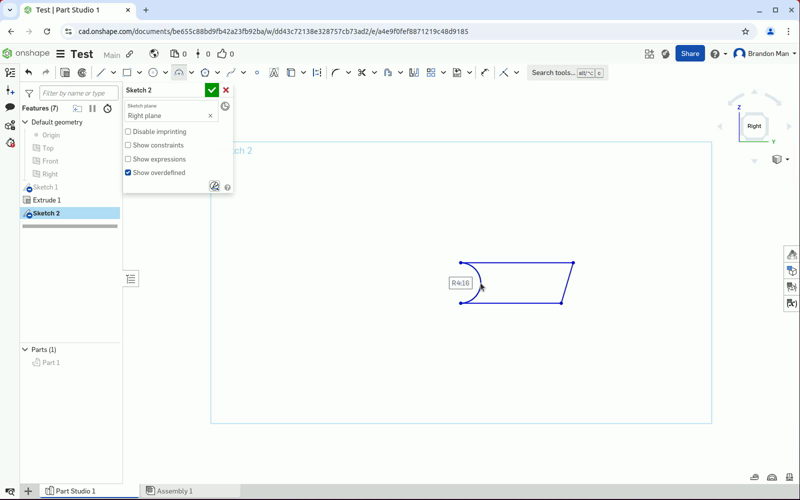
mouse_move(527, 279)
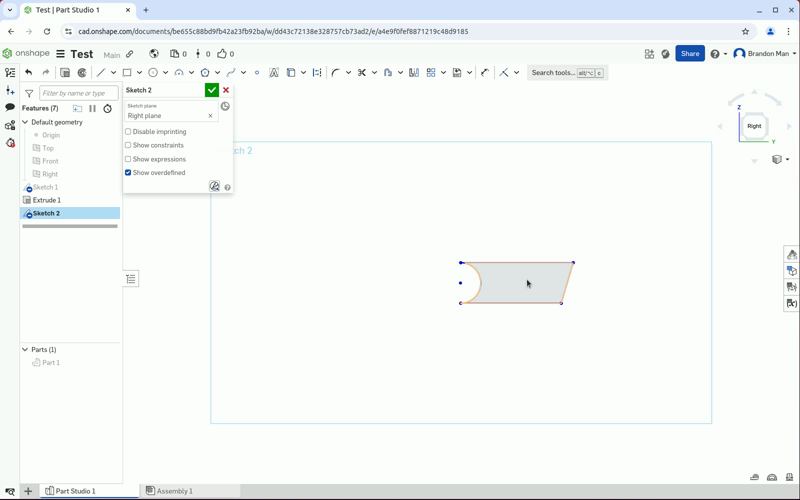
scroll(6)
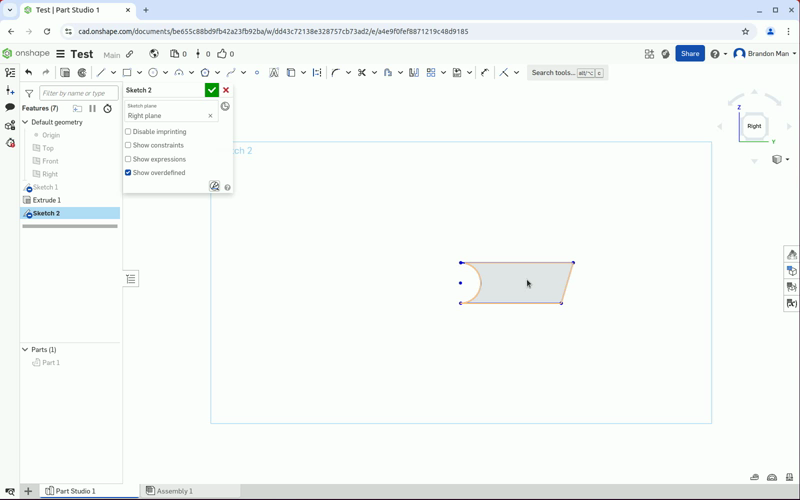
scroll(6)
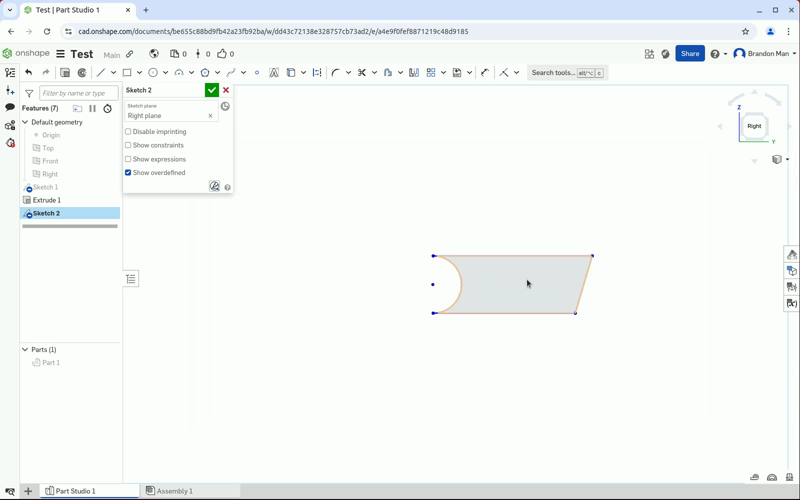
scroll(6)
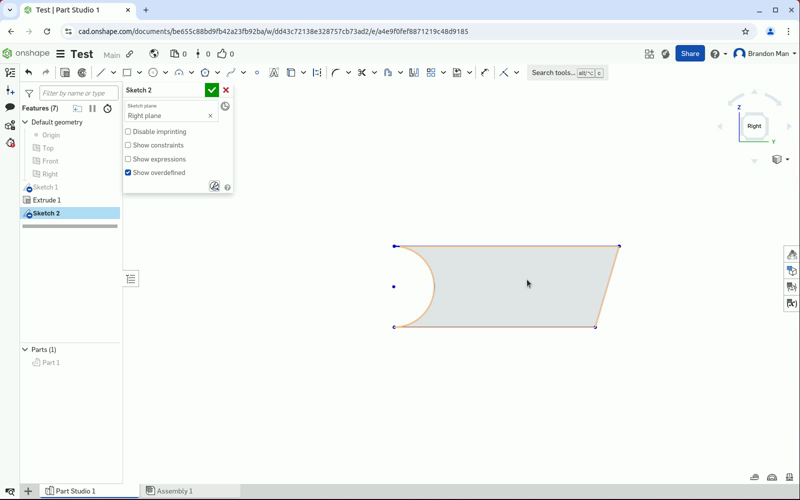
scroll(6)
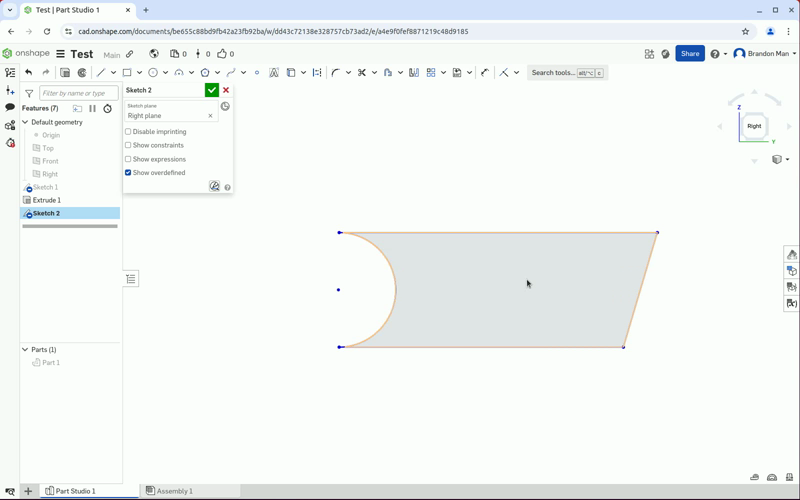
scroll(6)
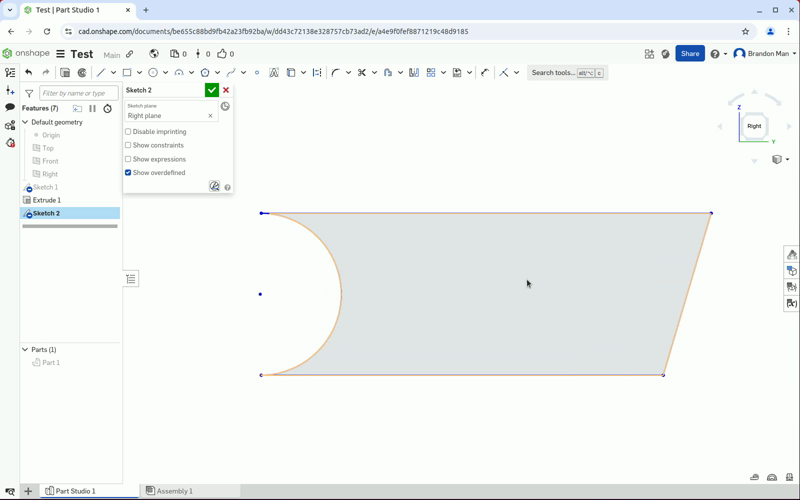
scroll(6)
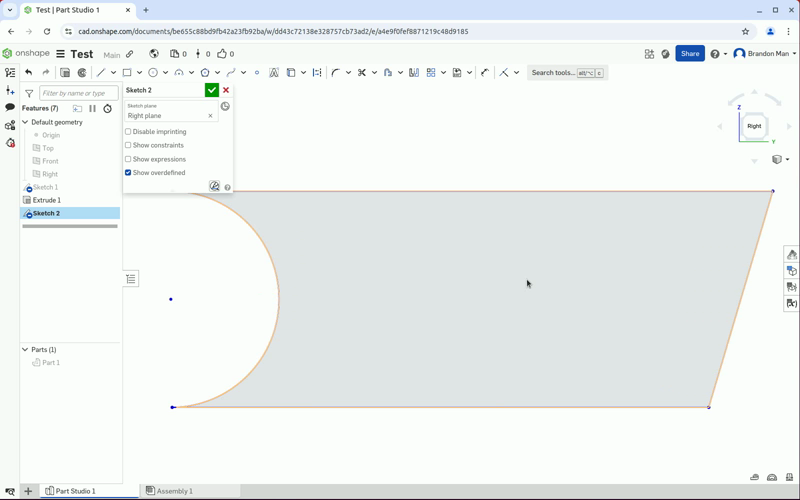
scroll(6)
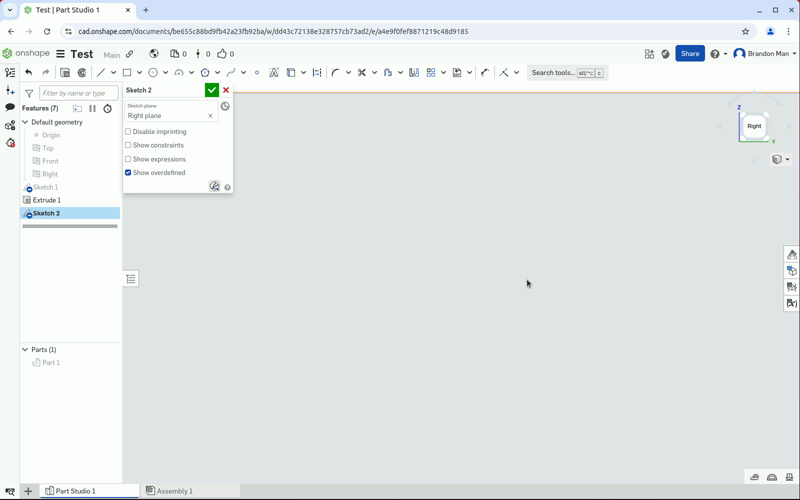
click(527, 279)
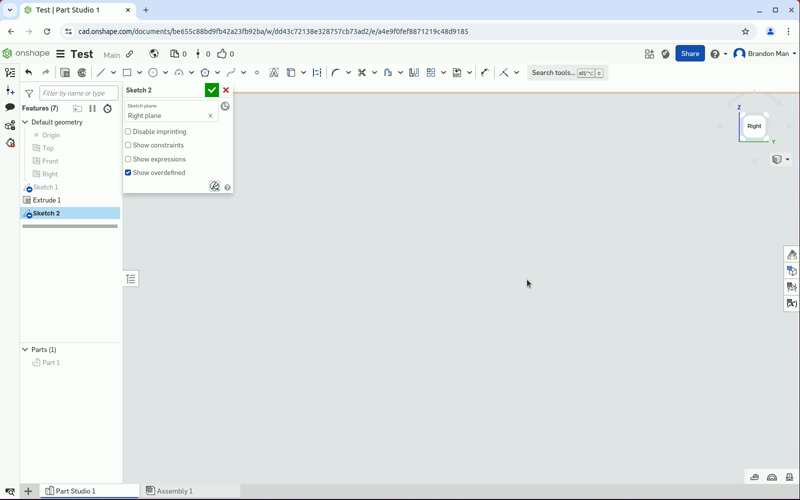
scroll(-6)
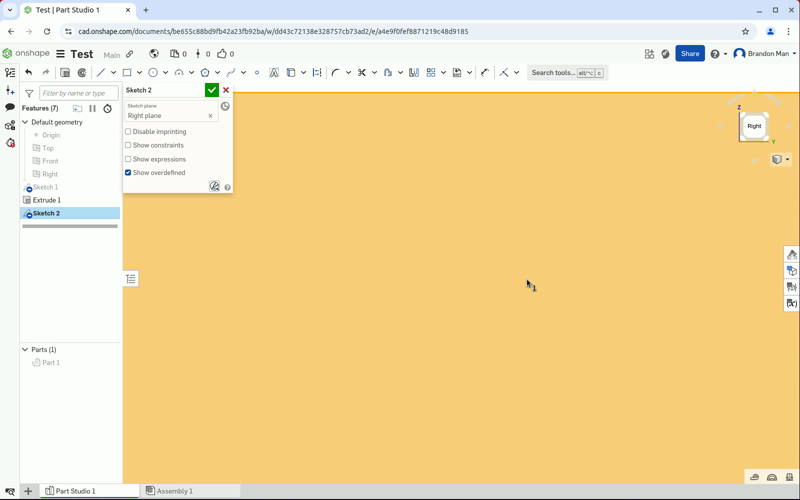
scroll(-6)
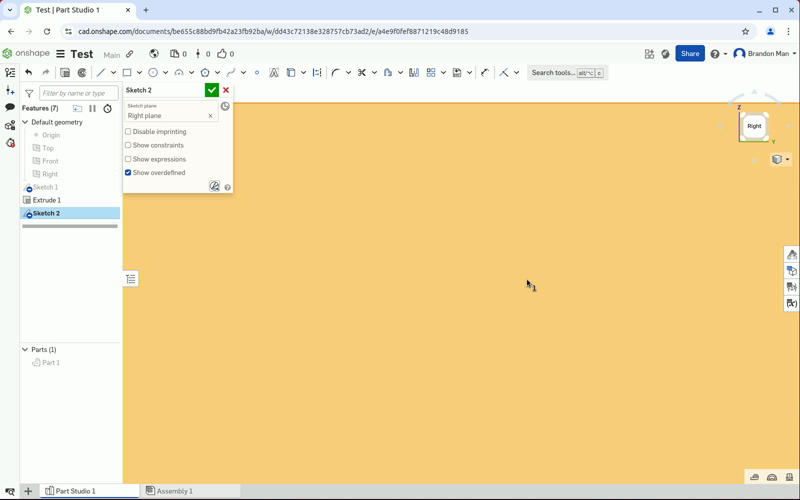
scroll(-6)
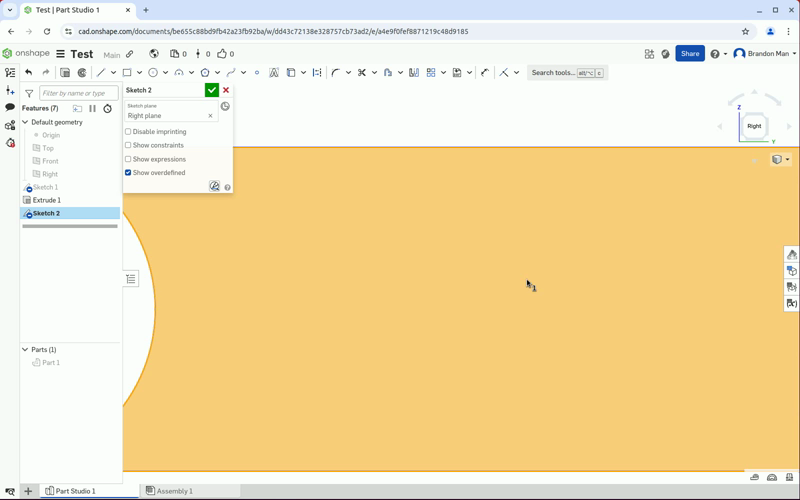
scroll(-6)
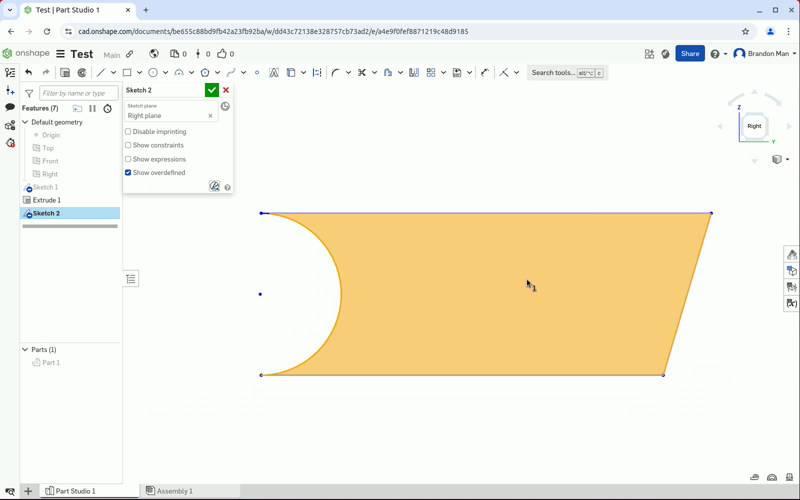
scroll(-6)
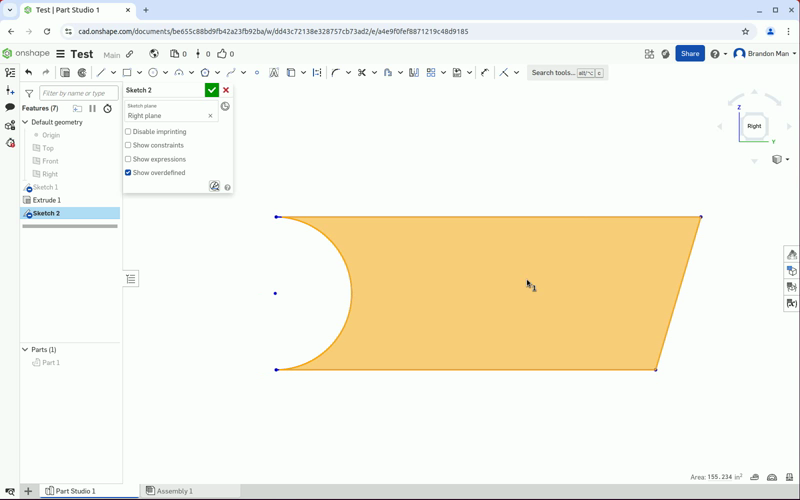
scroll(-6)
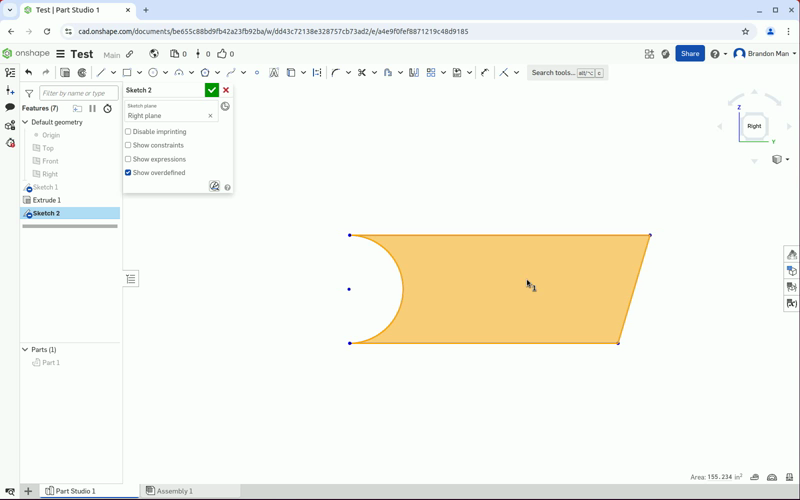
scroll(-6)
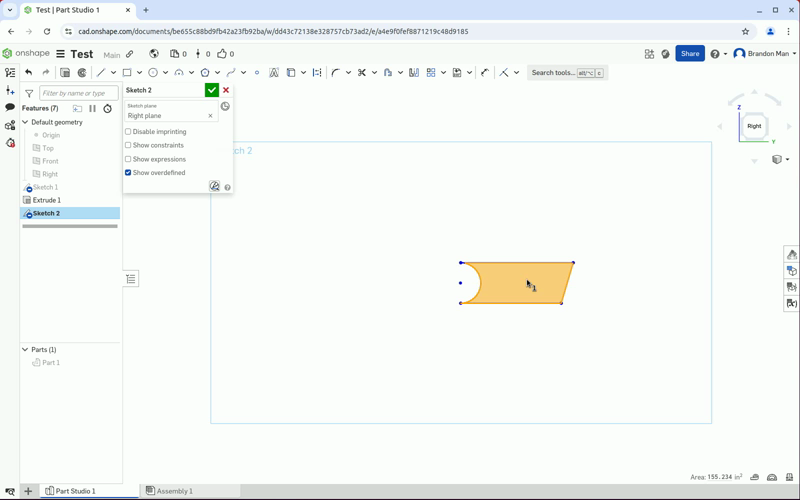
mouse_move(73, 352)
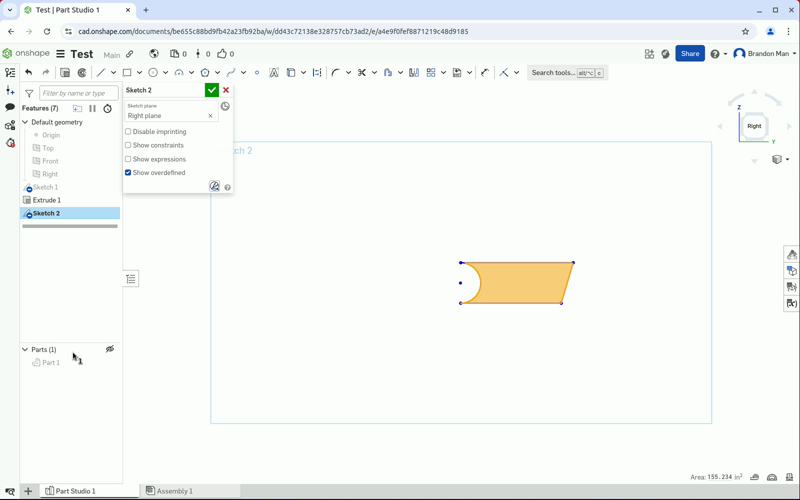
key(shift+y)
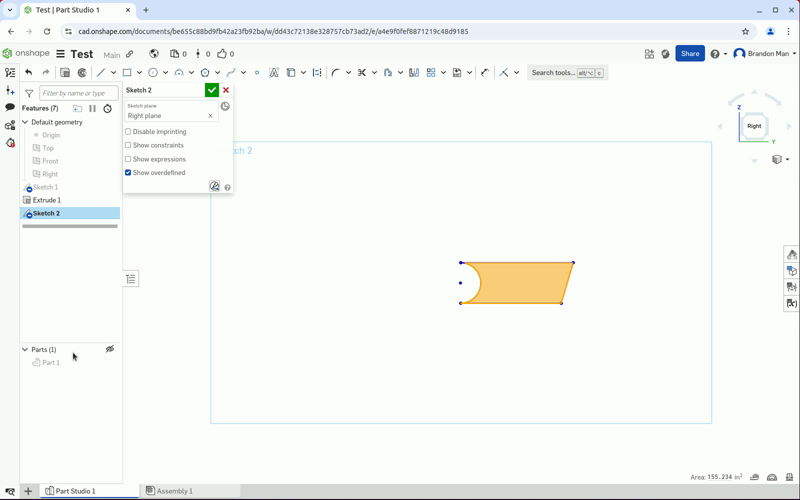
key(shift+e)
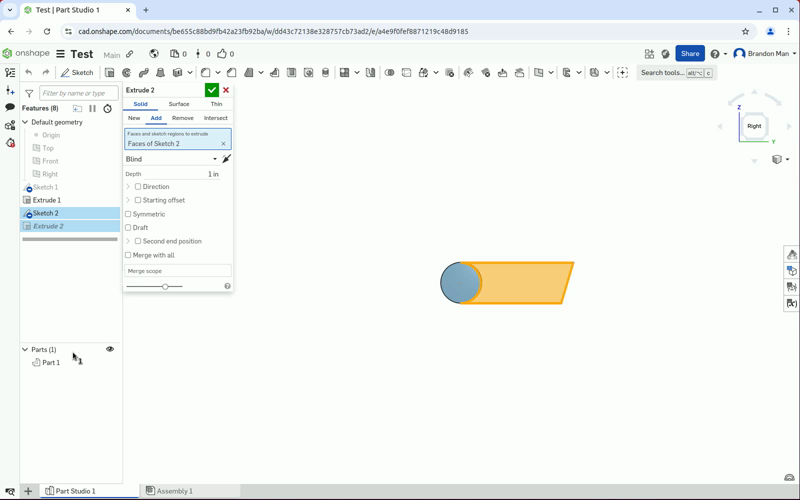
mouse_move(143, 106)
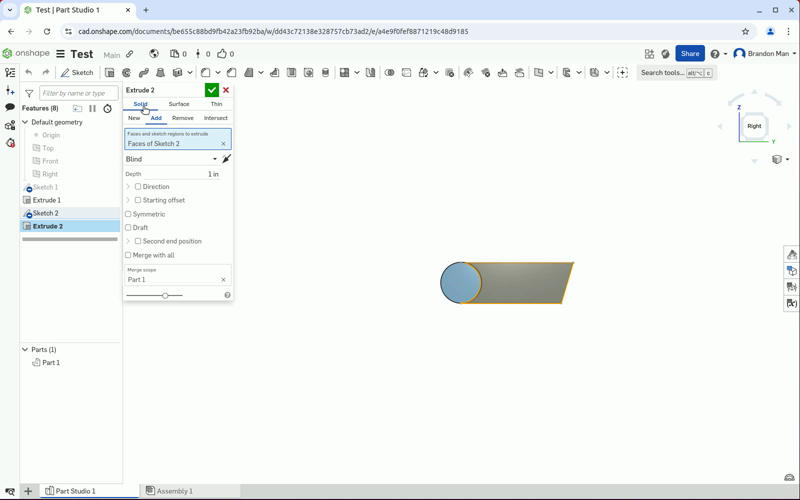
click(143, 106)
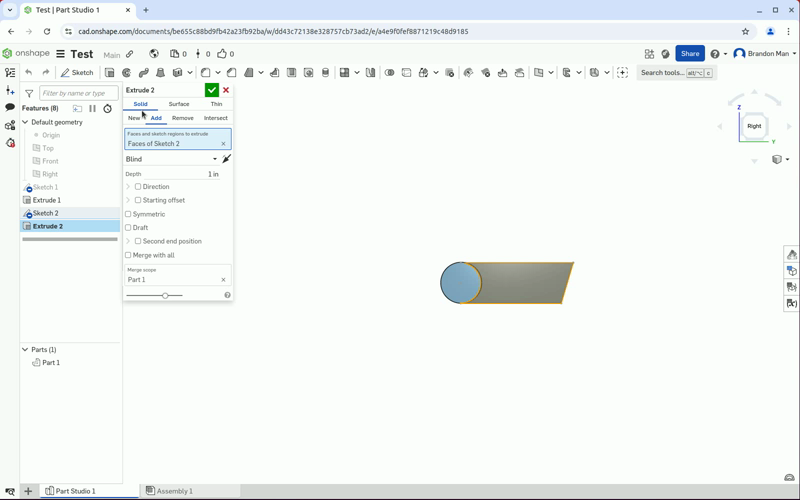
mouse_move(137, 120)
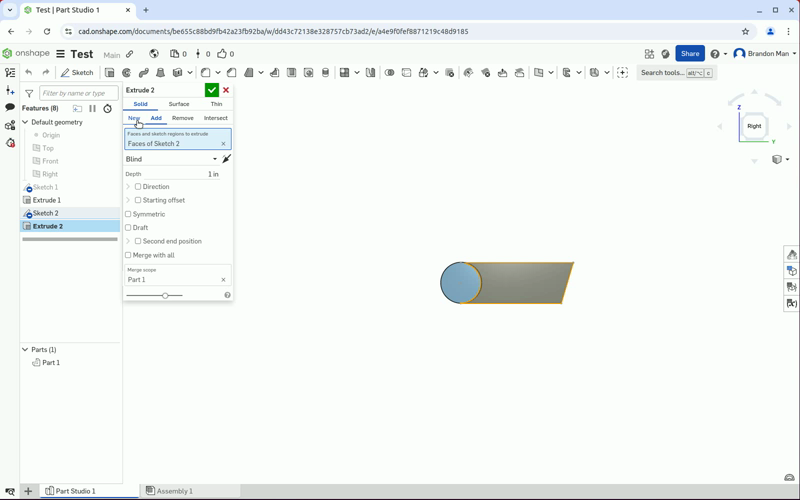
click(137, 120)
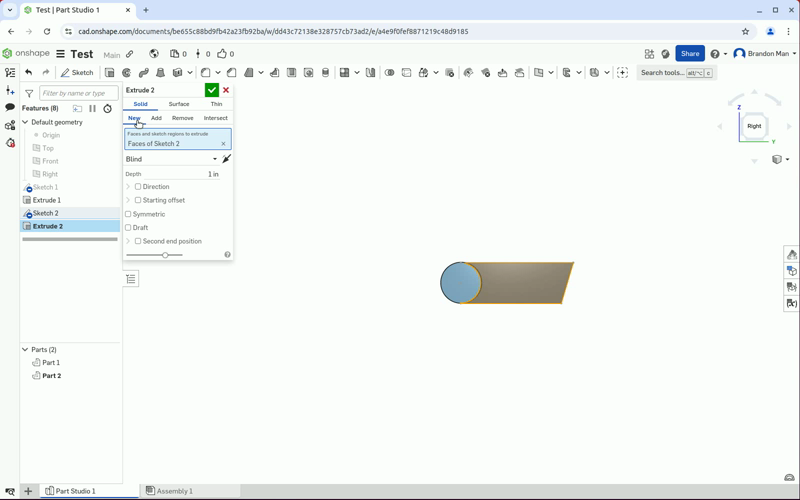
key(tab, 4)
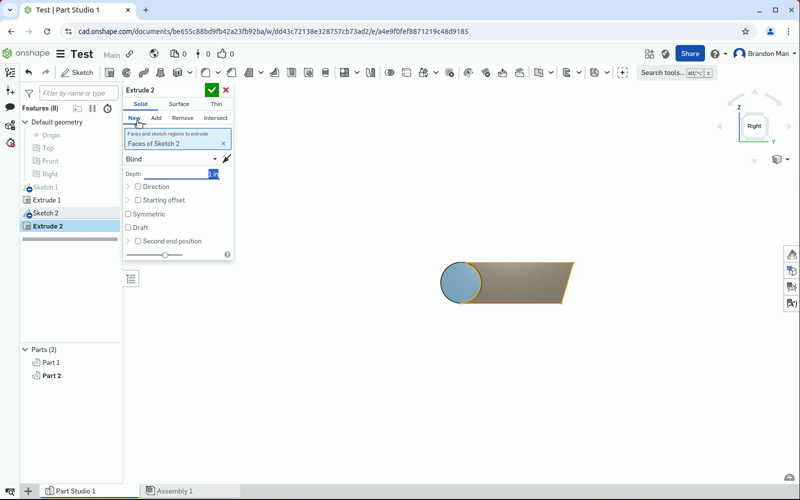
text(3.851)
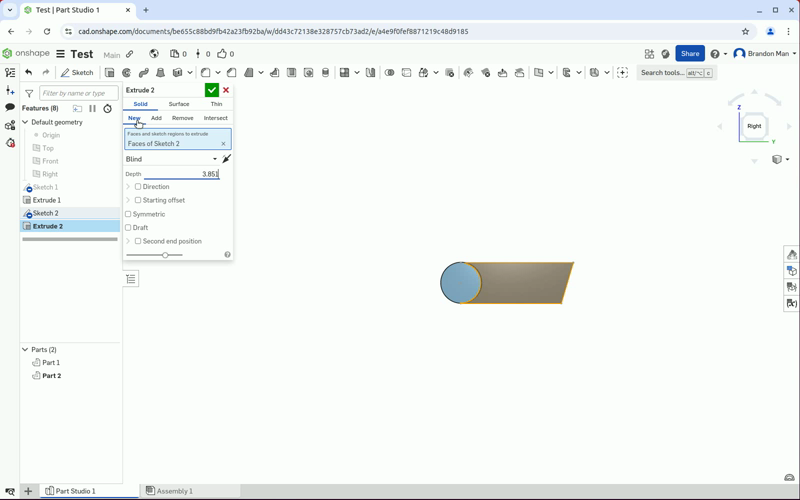
key(enter)
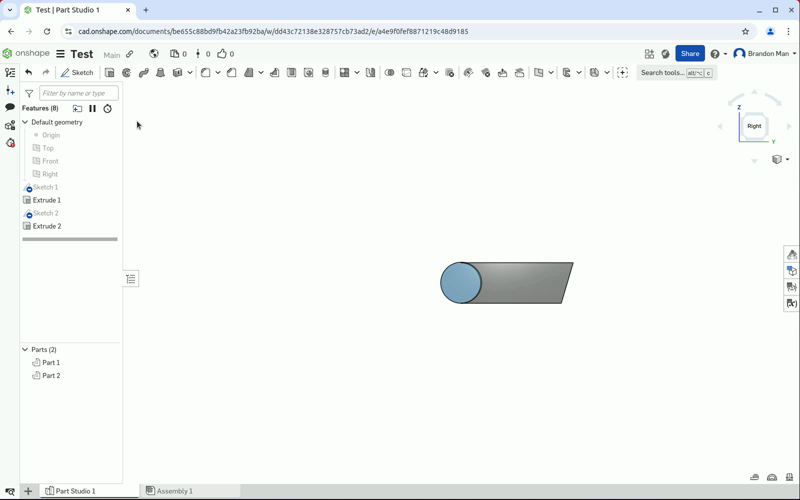
key(shift+h)
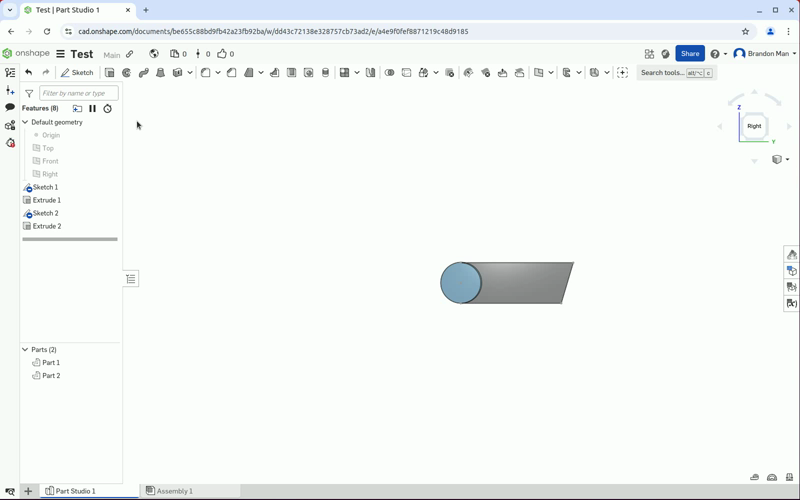
key(shift+h)
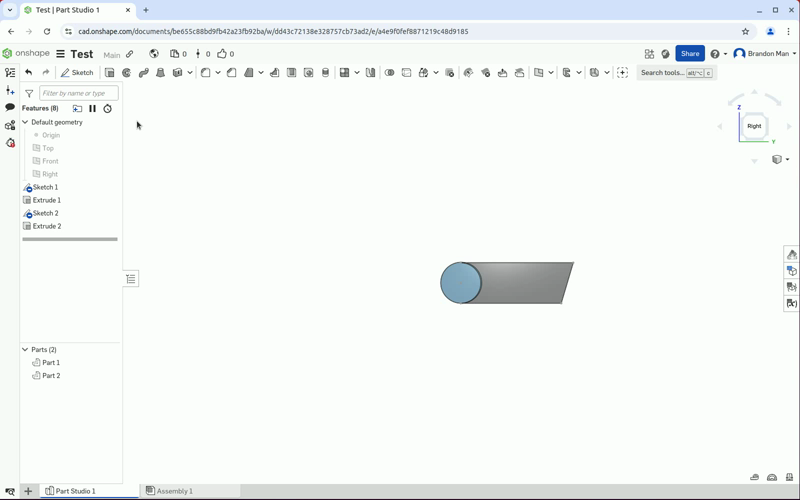
key(shift+7)
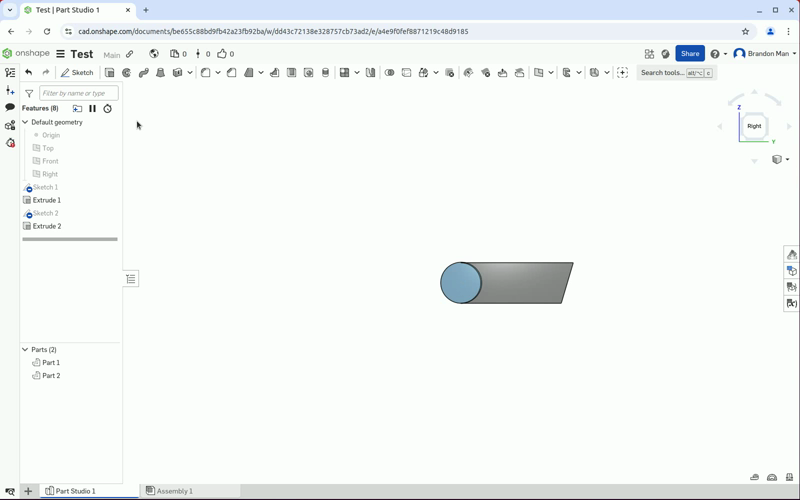
key(right, 2)
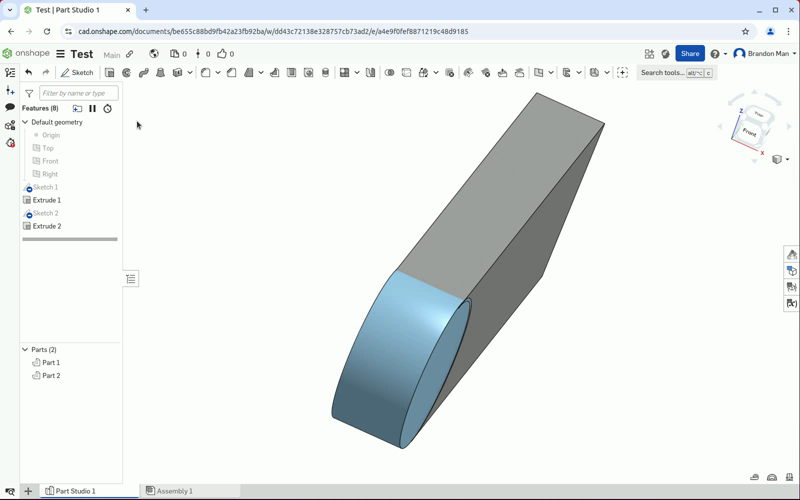
key(down, 2)
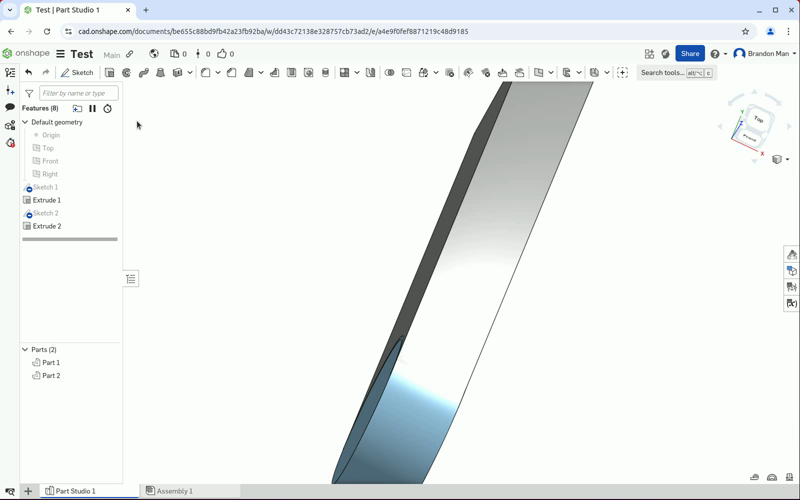
key(up, 2)
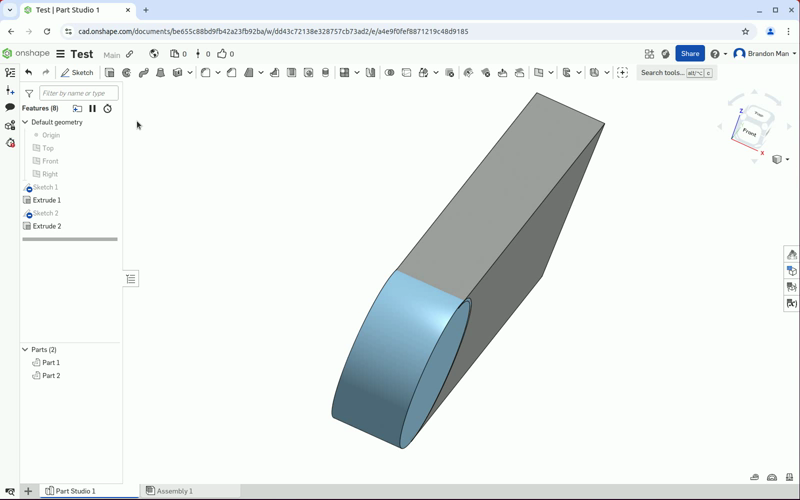
key(left, 2)
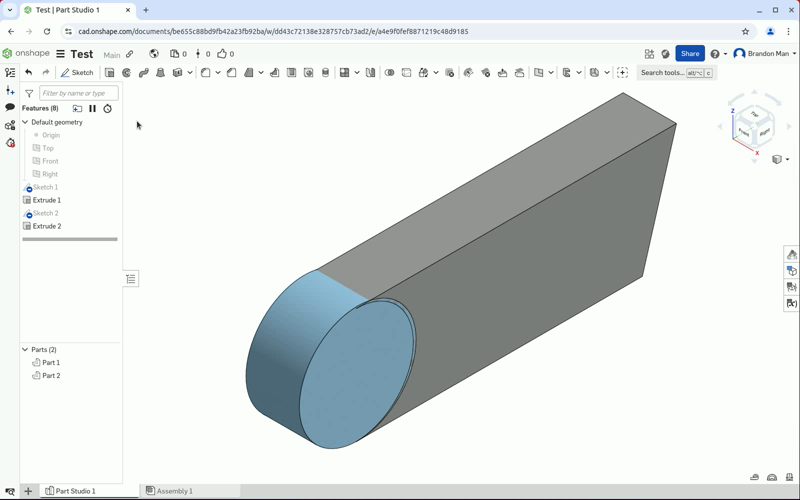
mouse_move(73, 189)
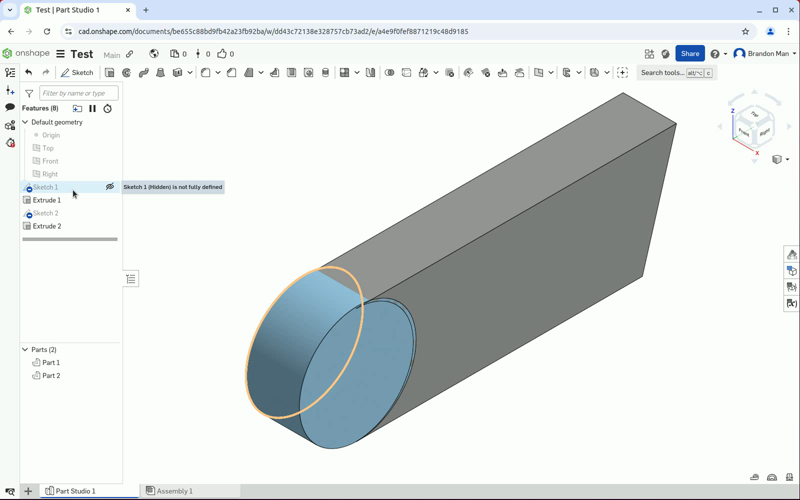
click(73, 189)